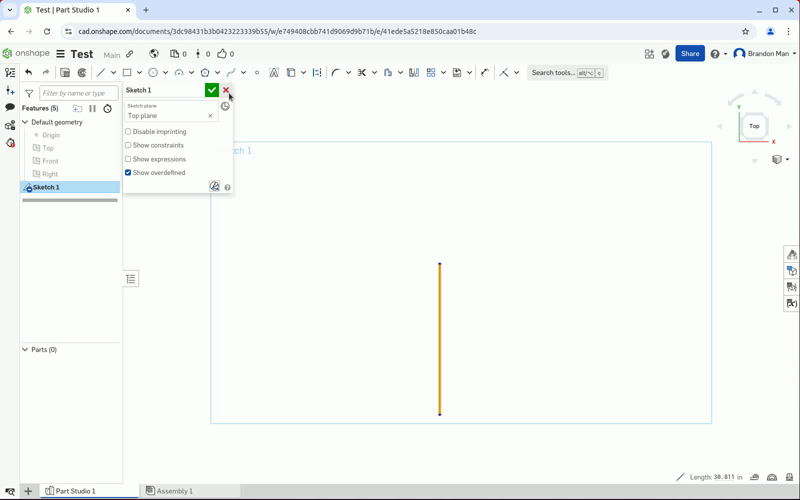
key(shift+h)
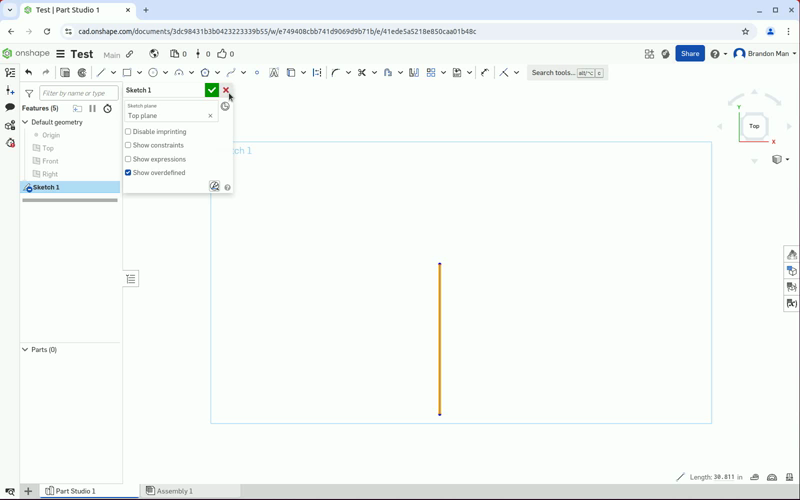
key(shift+s)
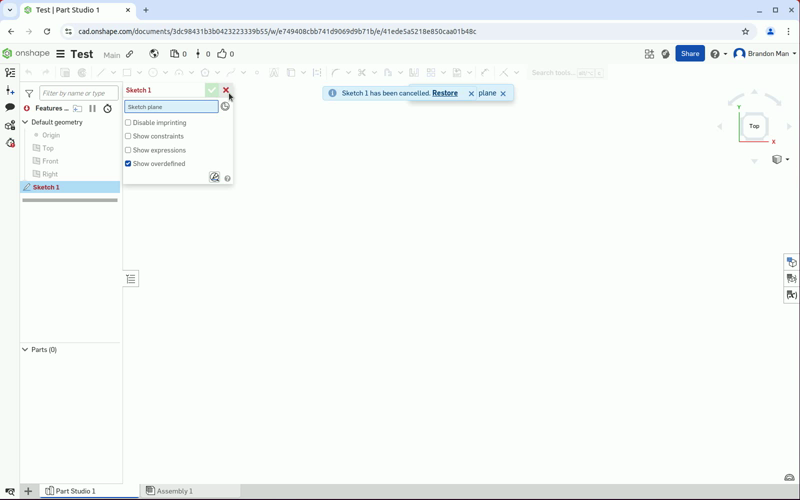
mouse_move(73, 150)
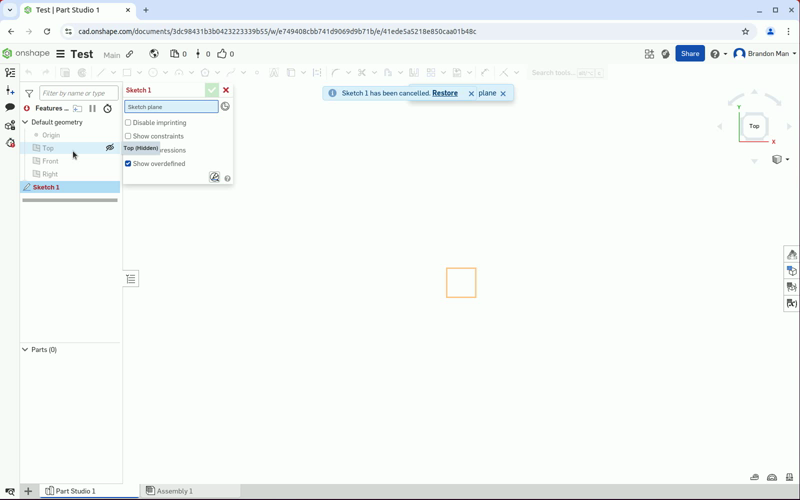
click(73, 150)
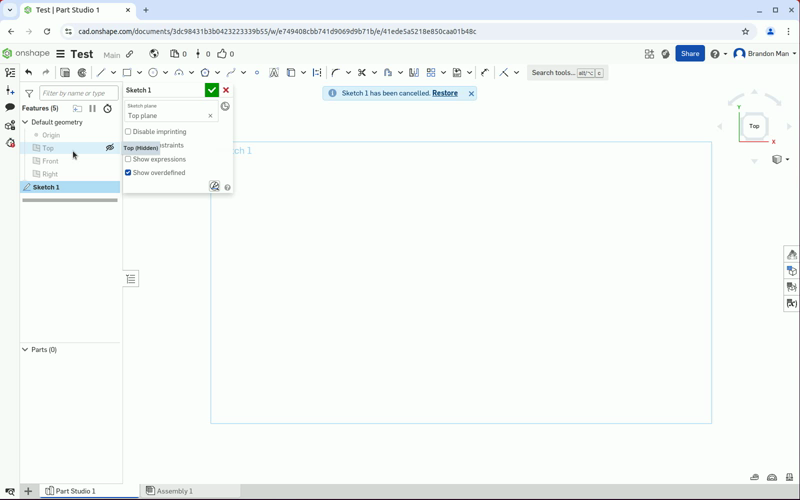
mouse_move(73, 352)
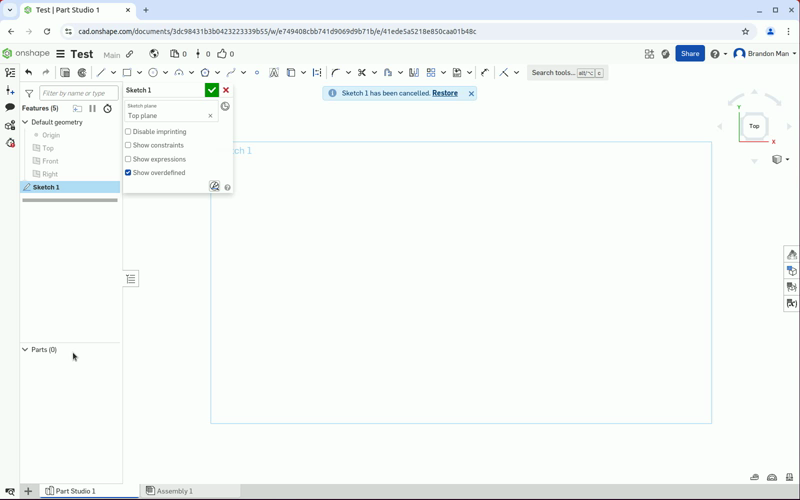
key(y)
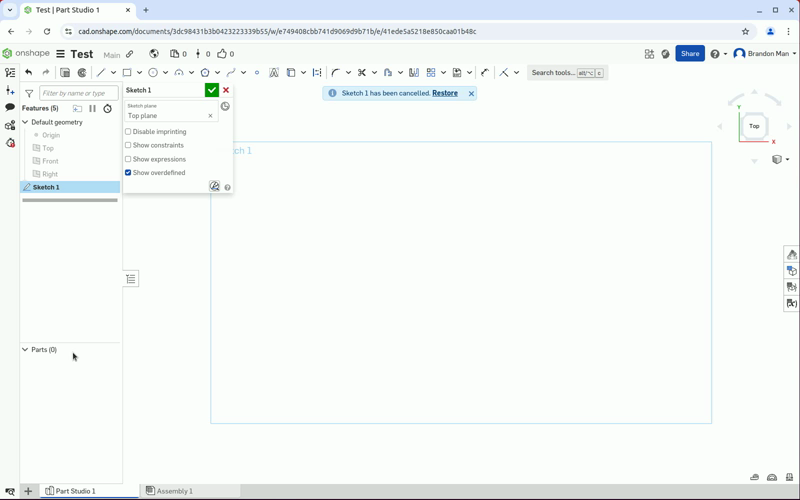
key(l)
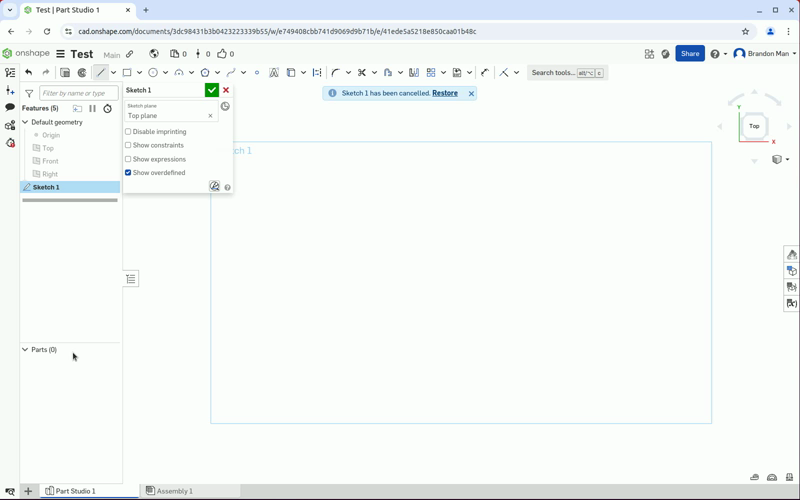
key_down(shift)
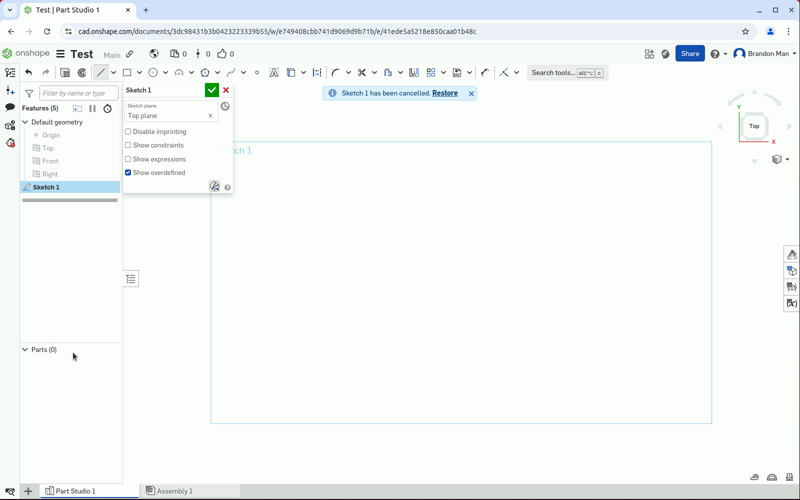
mouse_move(426, 395)
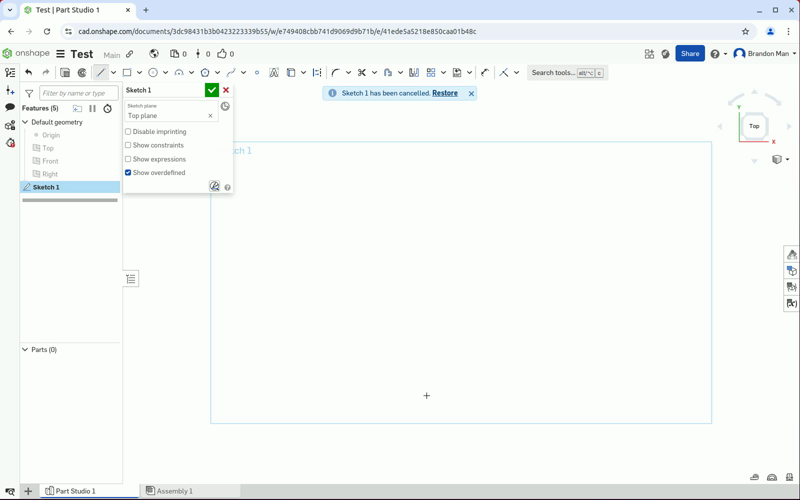
click(426, 395)
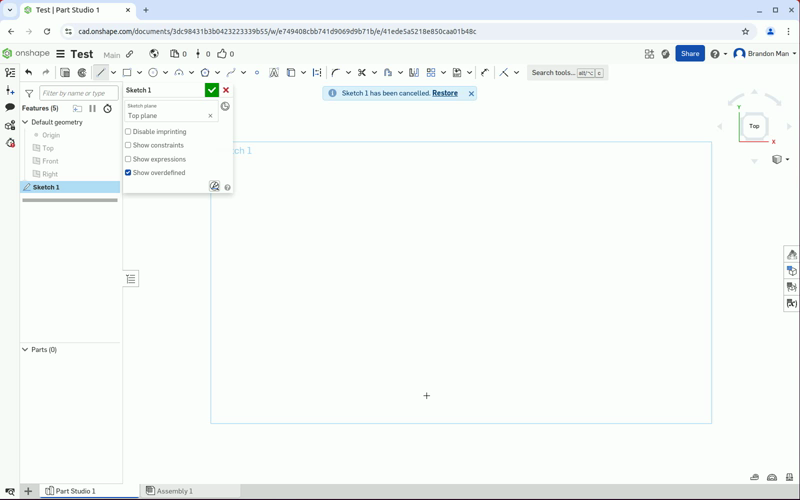
key_up(shift)
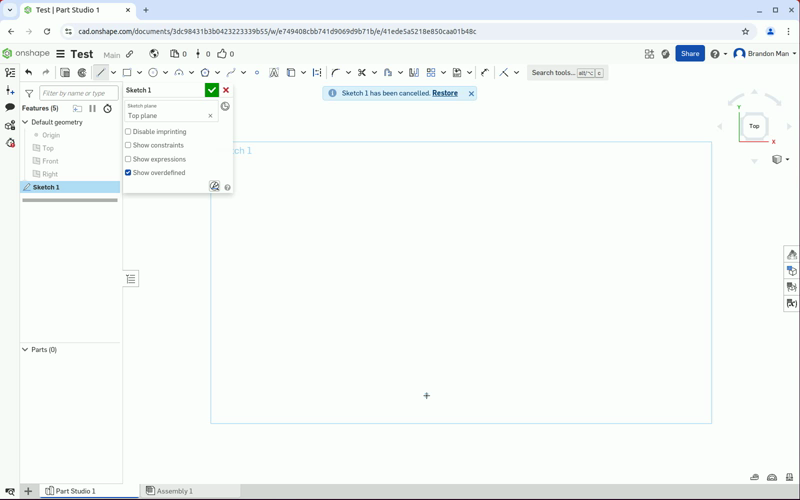
key_down(shift)
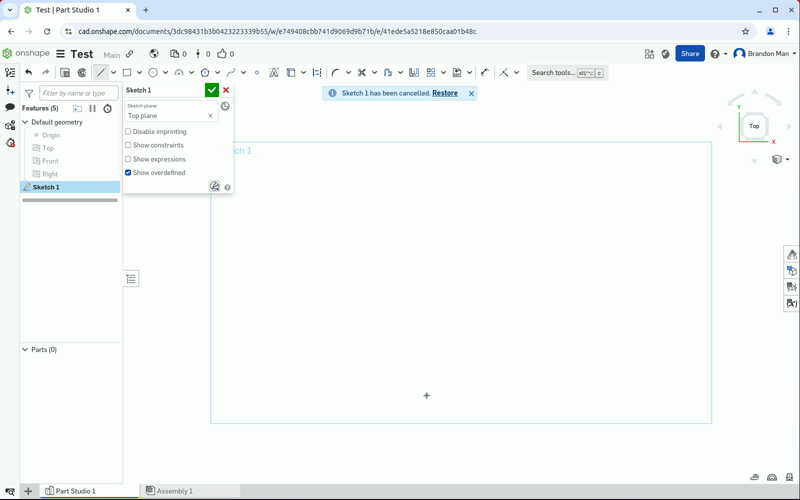
mouse_move(456, 395)
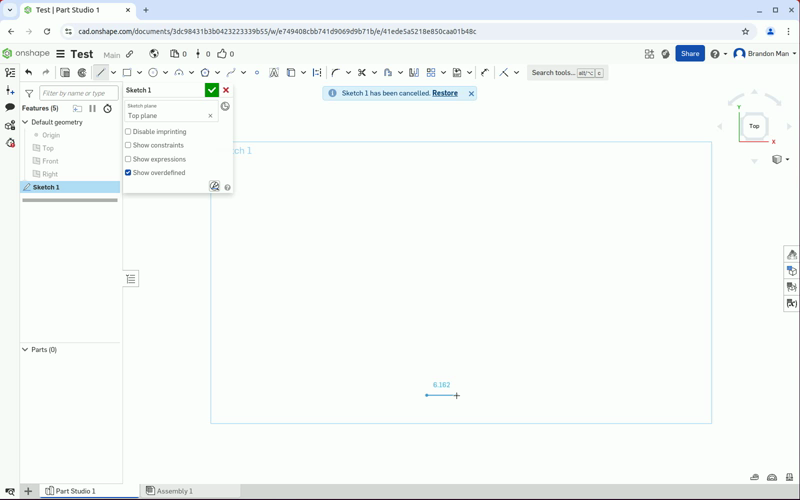
mouse_move(459, 395)
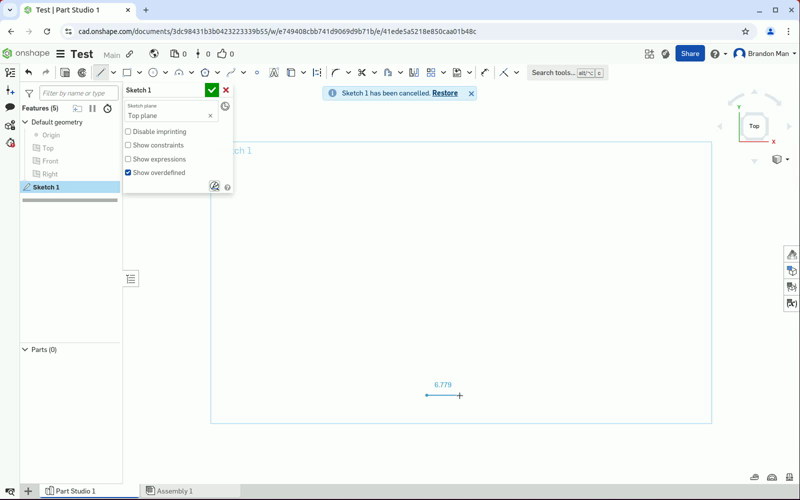
click(459, 395)
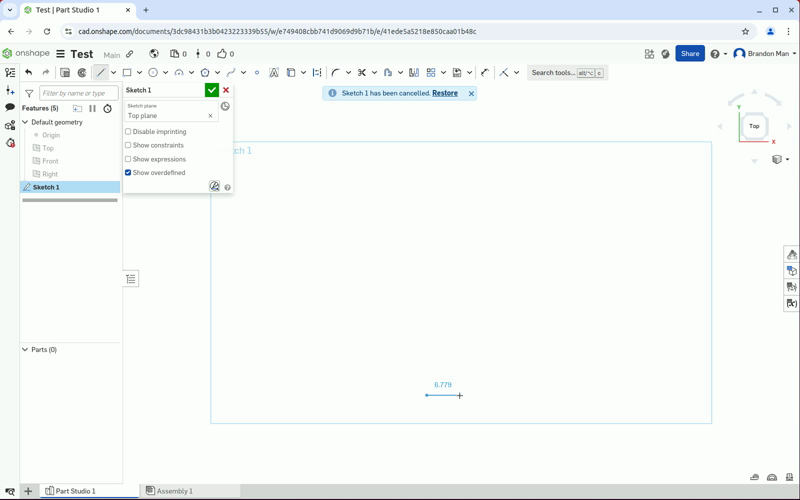
key_up(shift)
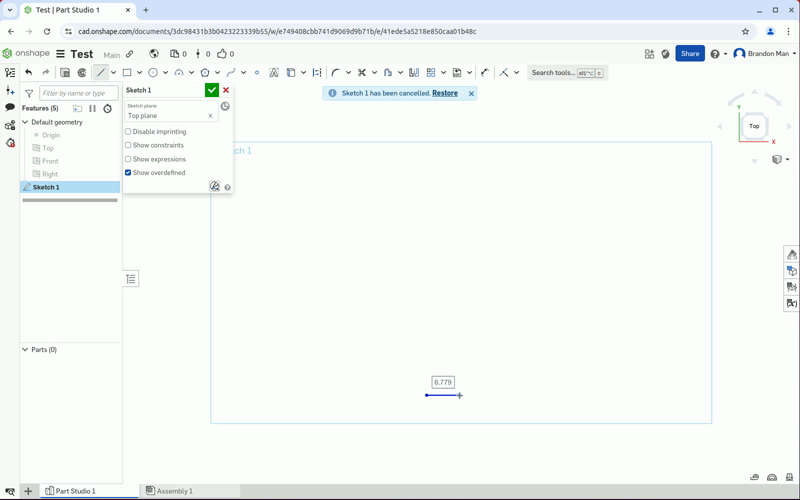
key_down(shift)
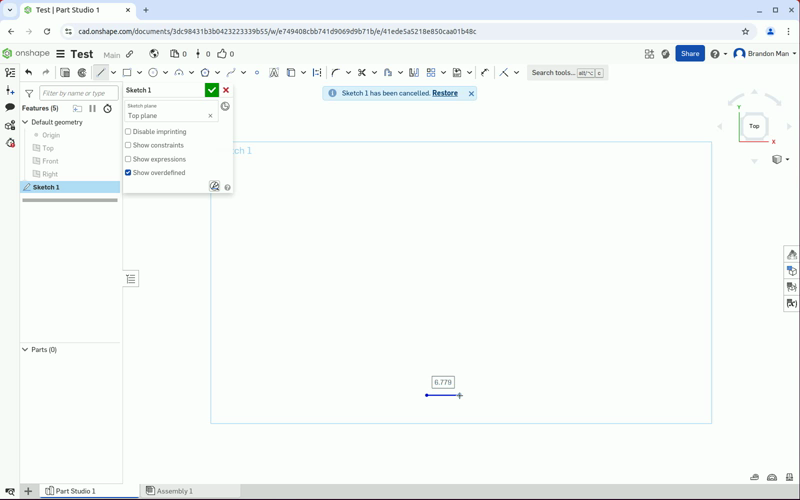
mouse_move(459, 282)
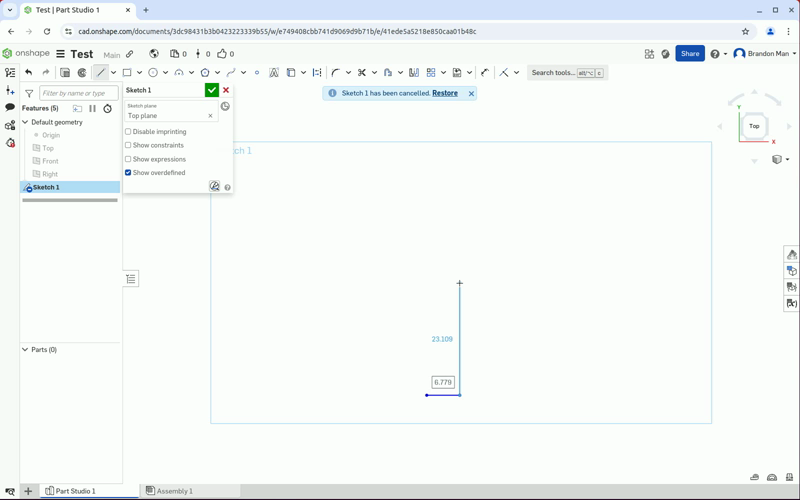
click(459, 282)
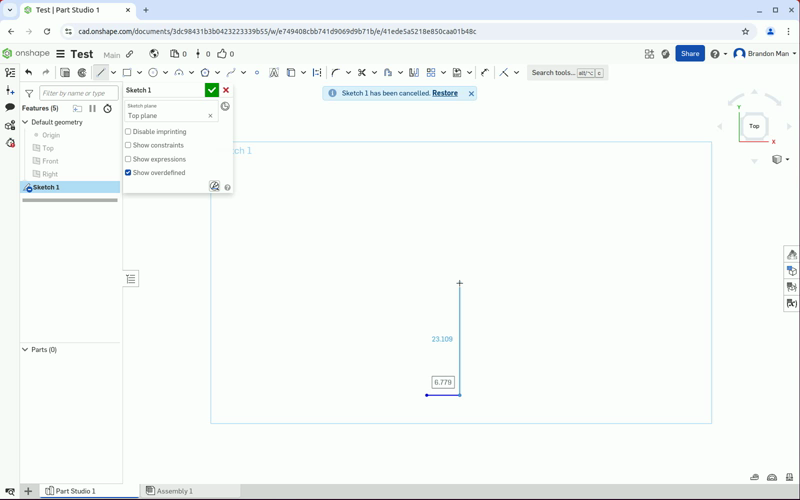
key_up(shift)
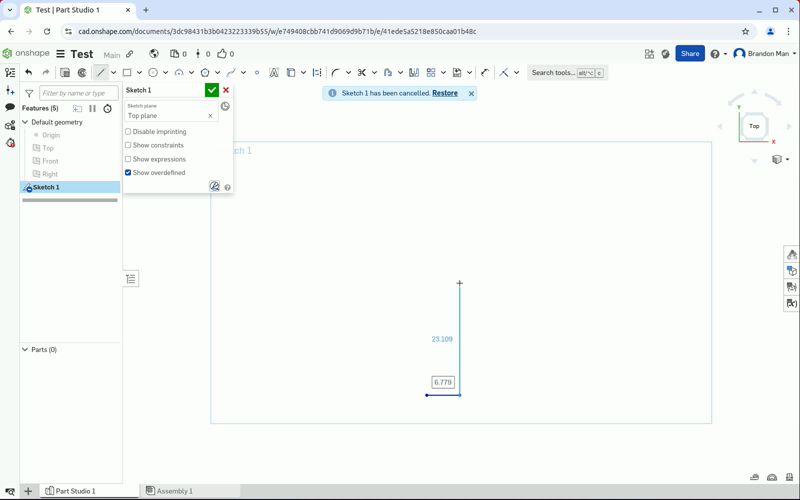
key_down(shift)
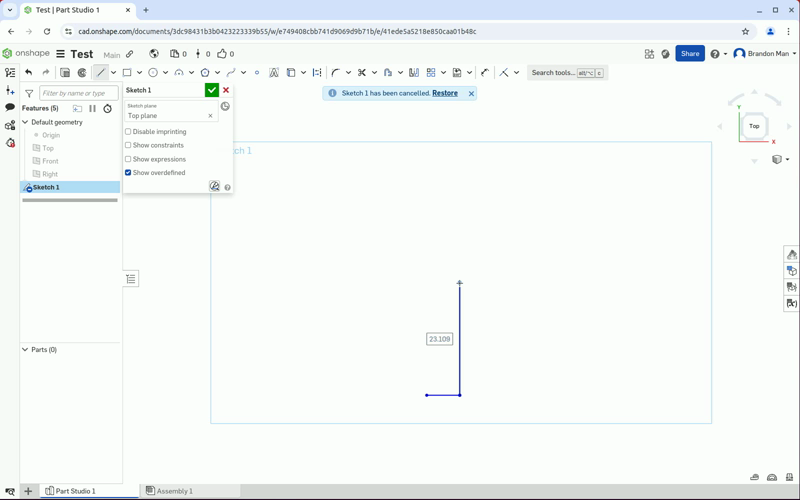
mouse_move(489, 282)
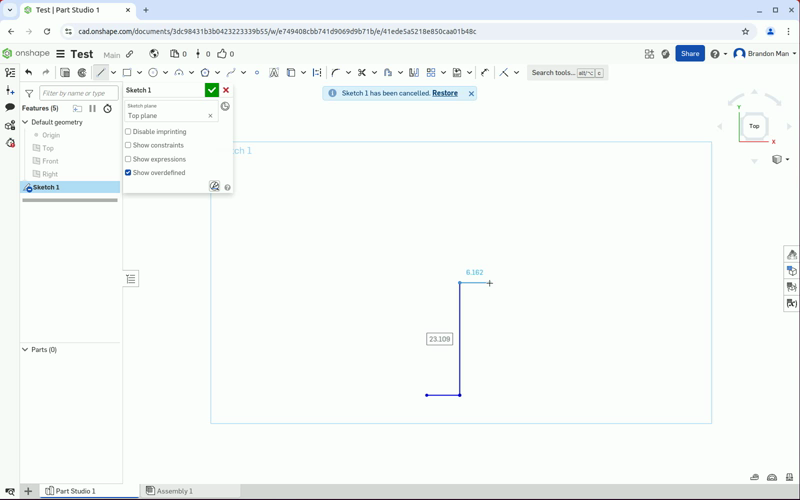
mouse_move(426, 282)
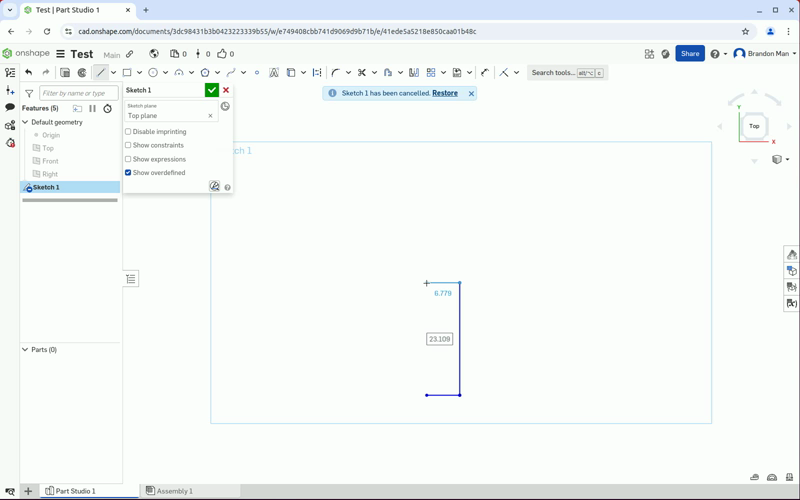
click(426, 282)
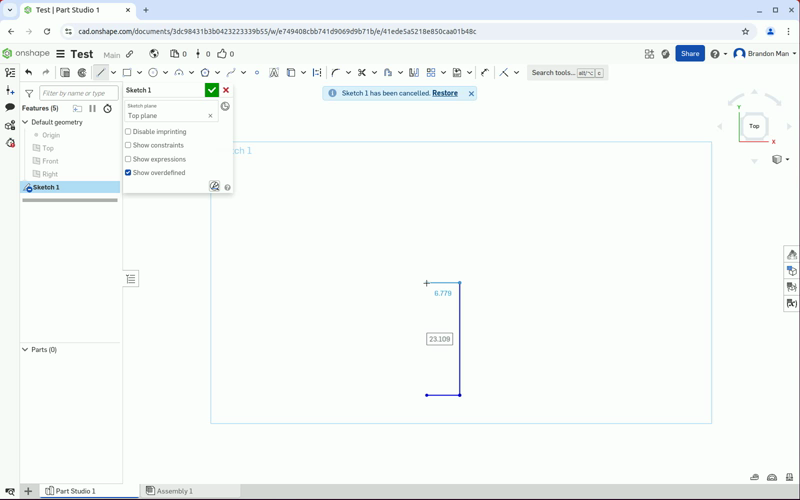
key_up(shift)
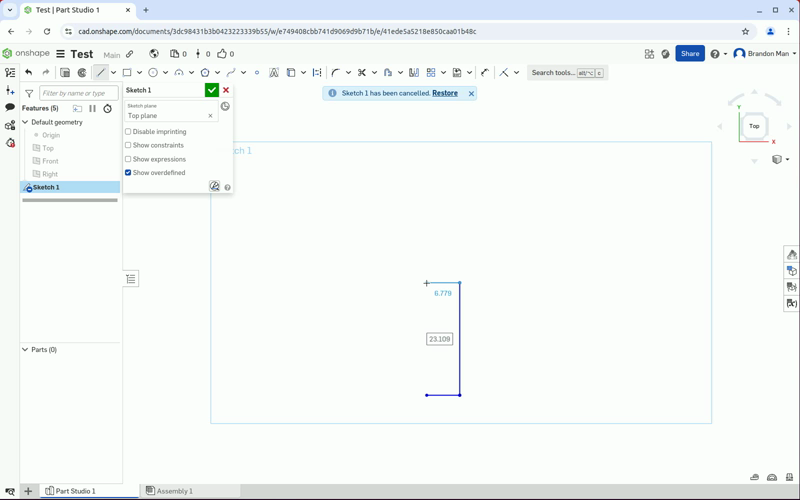
key_down(shift)
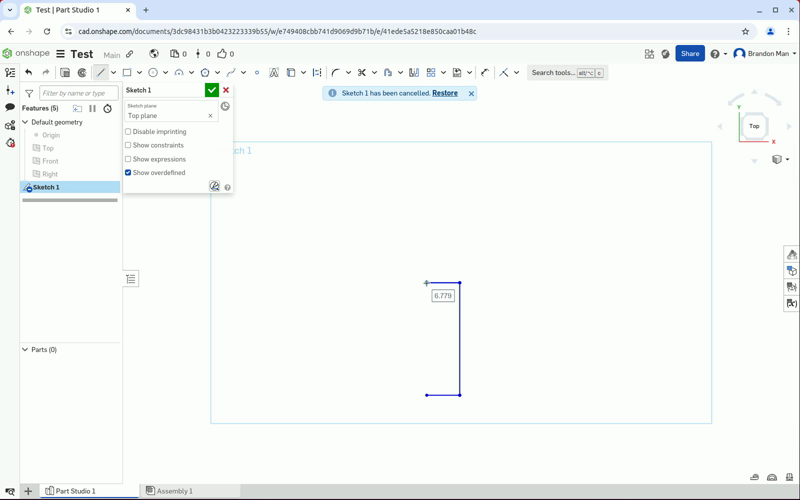
mouse_move(426, 395)
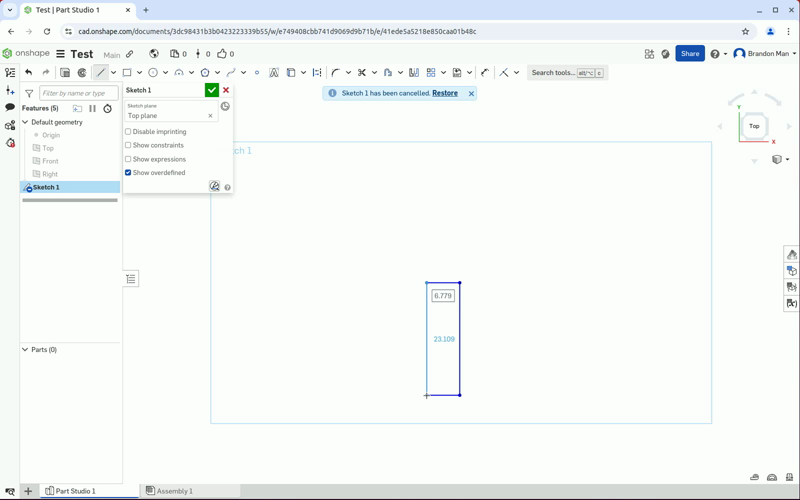
key_up(shift)
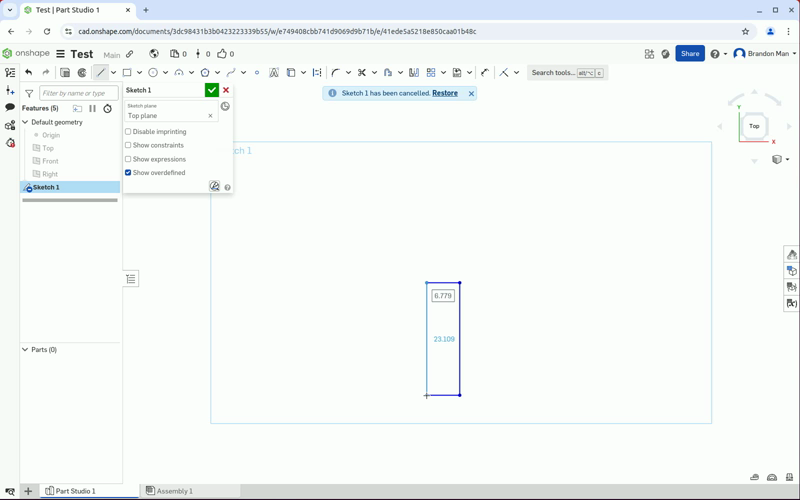
click(426, 395)
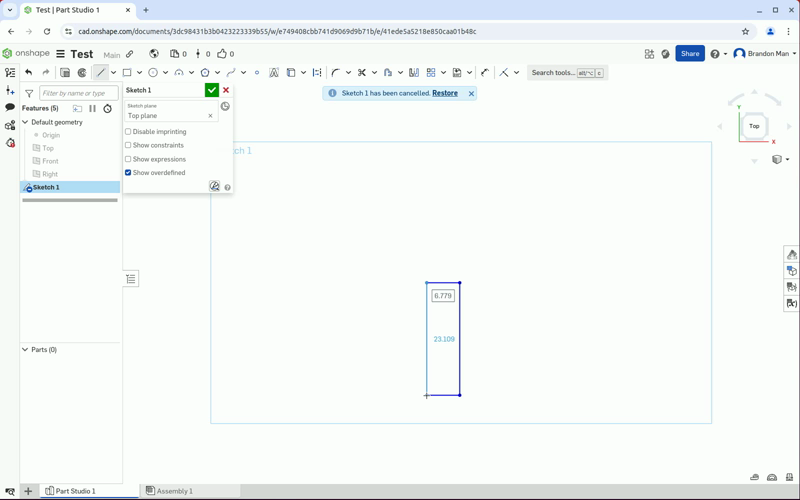
key(esc)
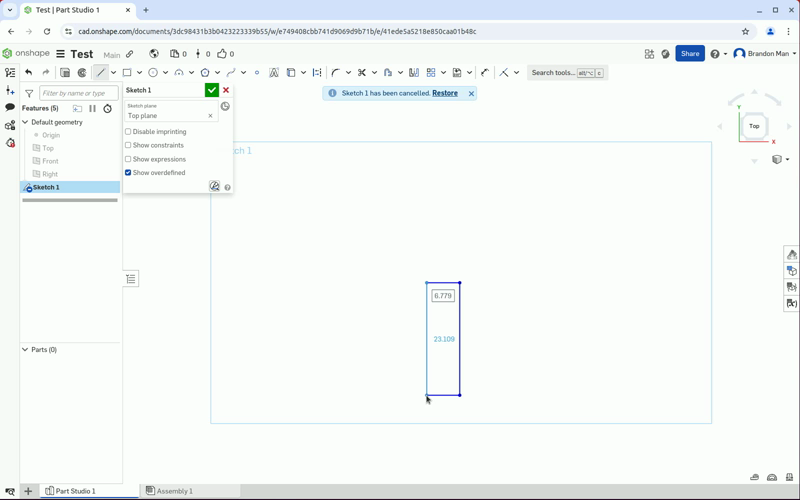
key(c)
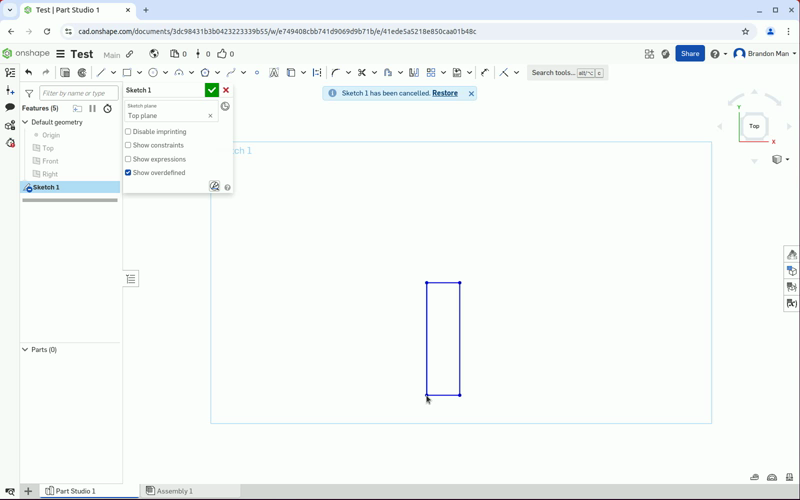
key_down(shift)
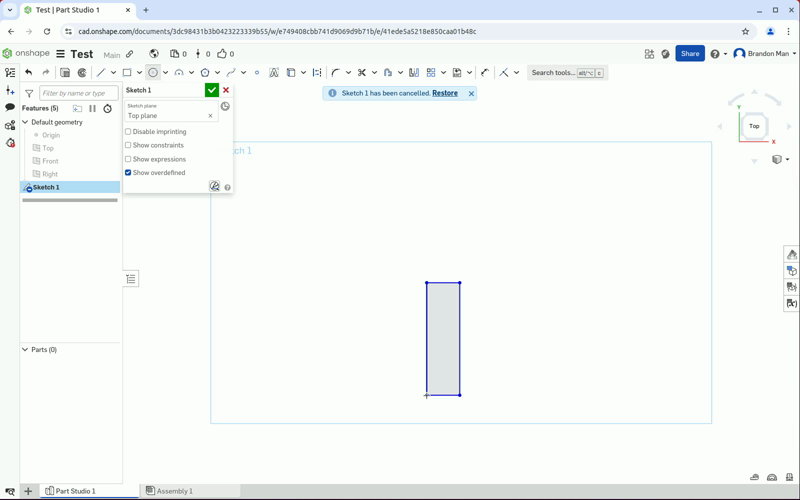
mouse_move(443, 372)
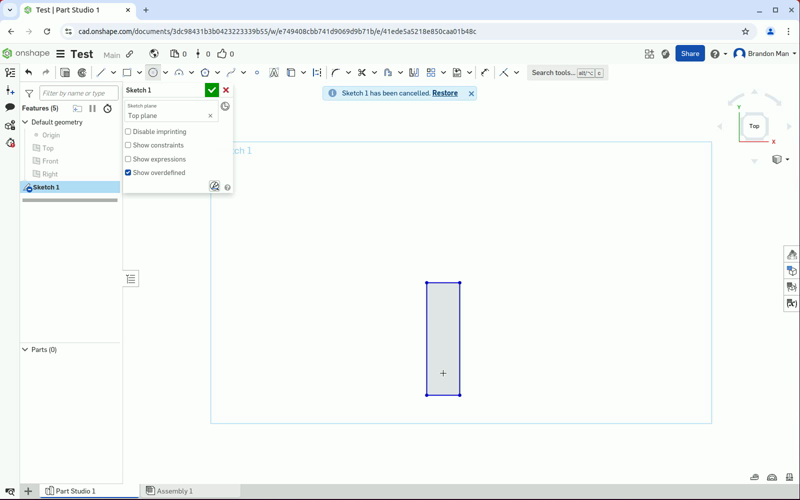
click(443, 372)
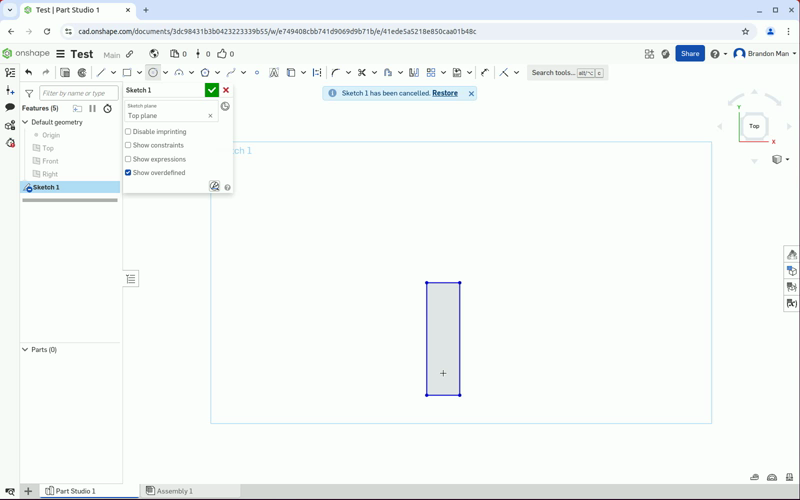
key_up(shift)
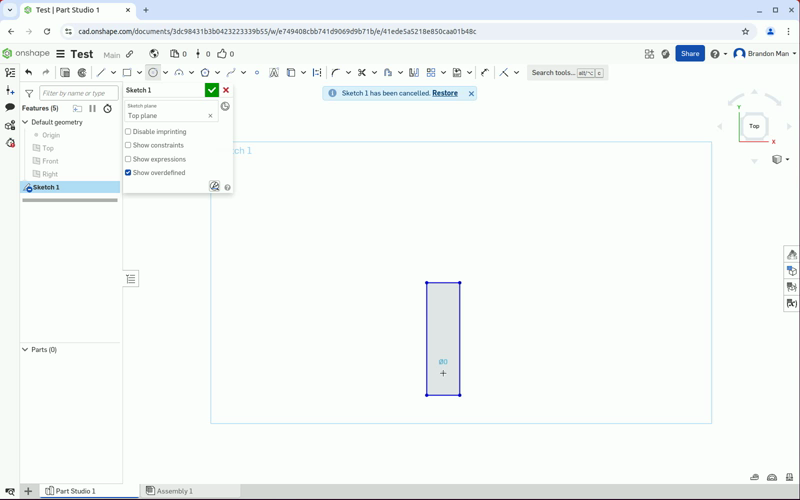
mouse_move(456, 372)
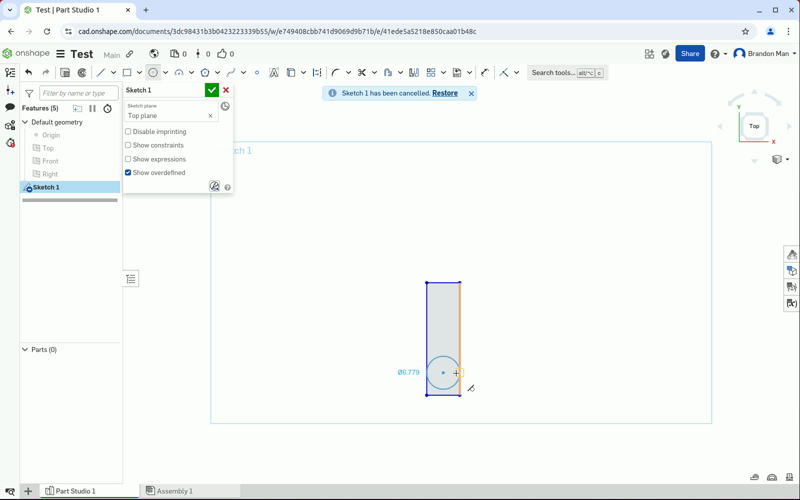
click(456, 372)
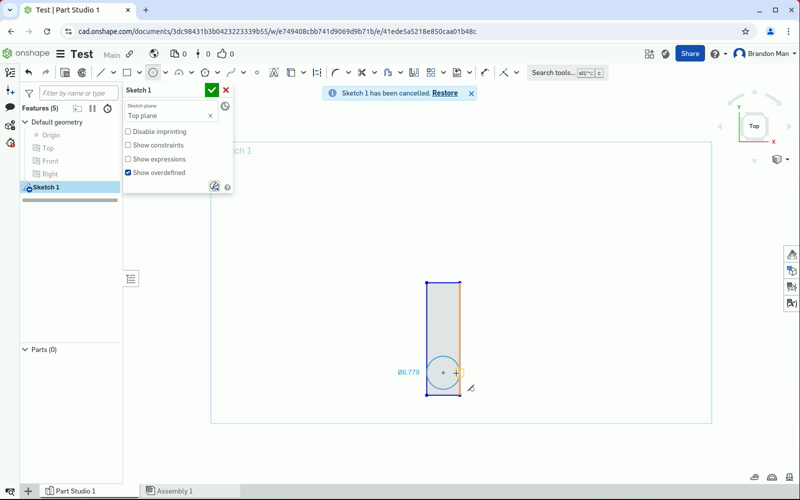
key(esc)
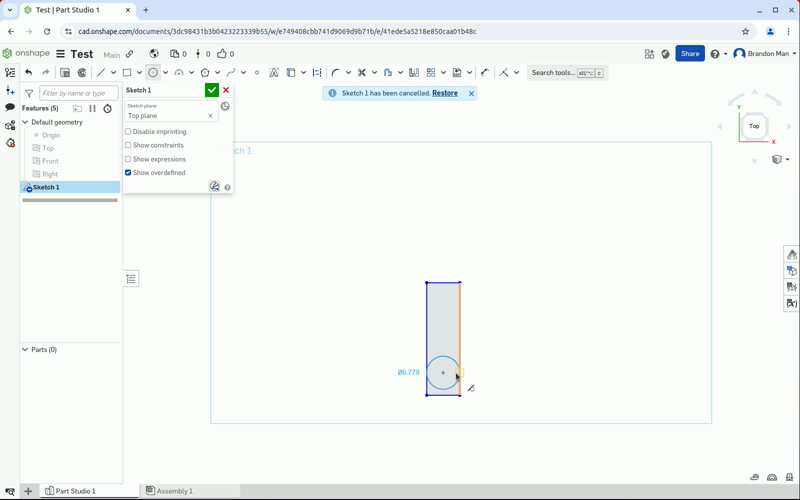
key(c)
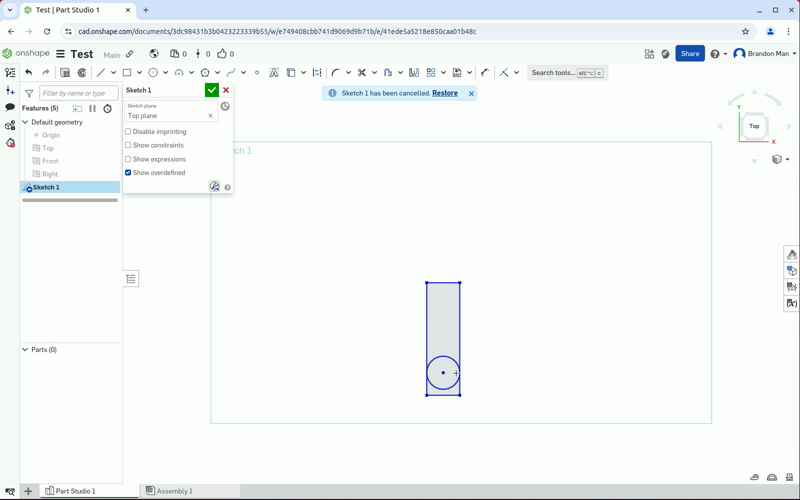
key_down(shift)
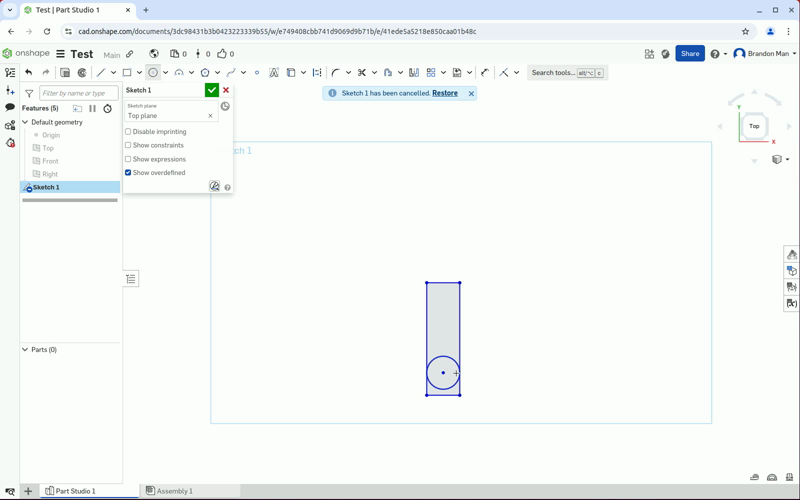
mouse_move(443, 305)
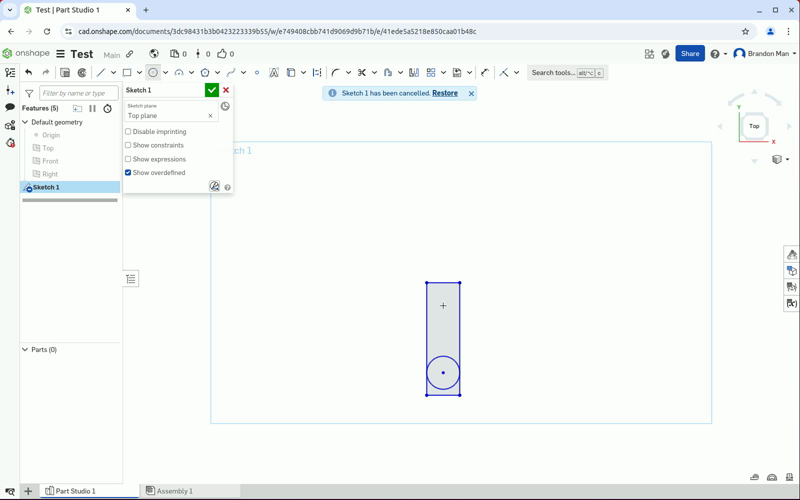
click(443, 305)
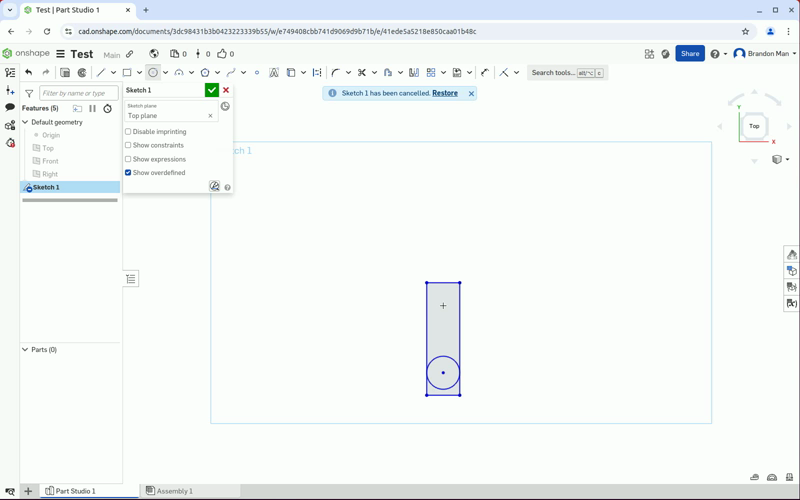
key_up(shift)
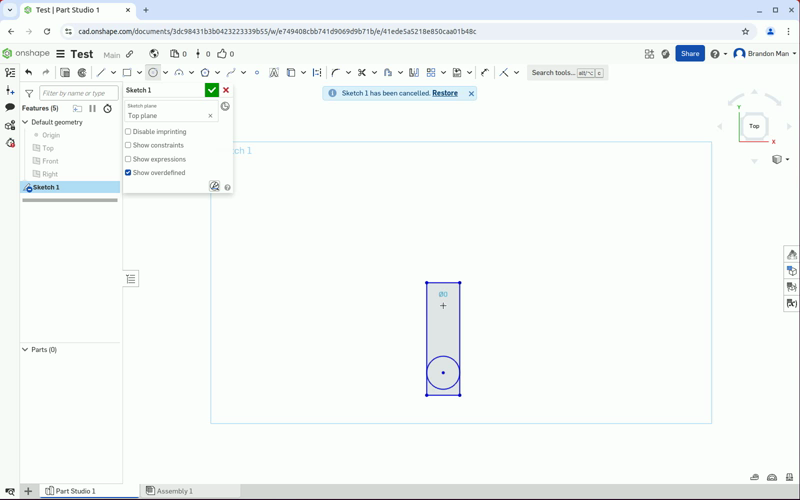
mouse_move(456, 305)
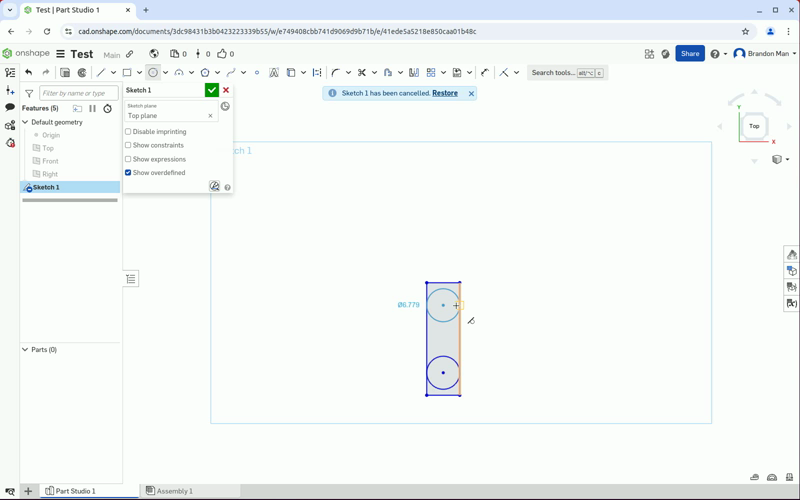
click(456, 305)
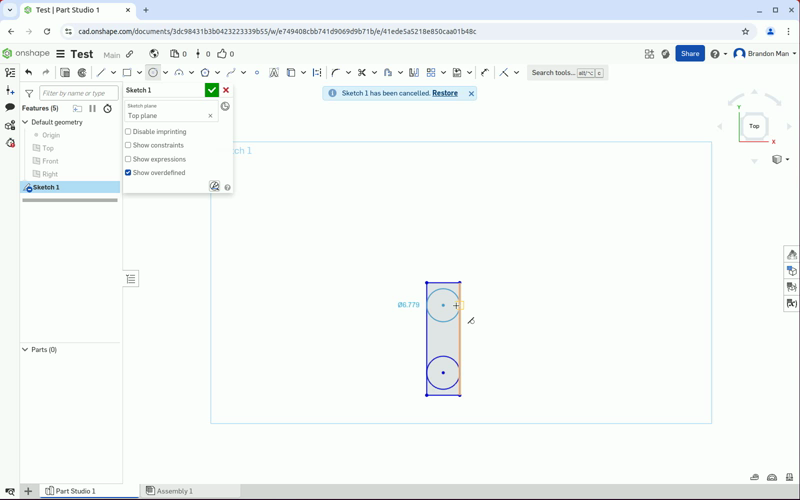
key(esc)
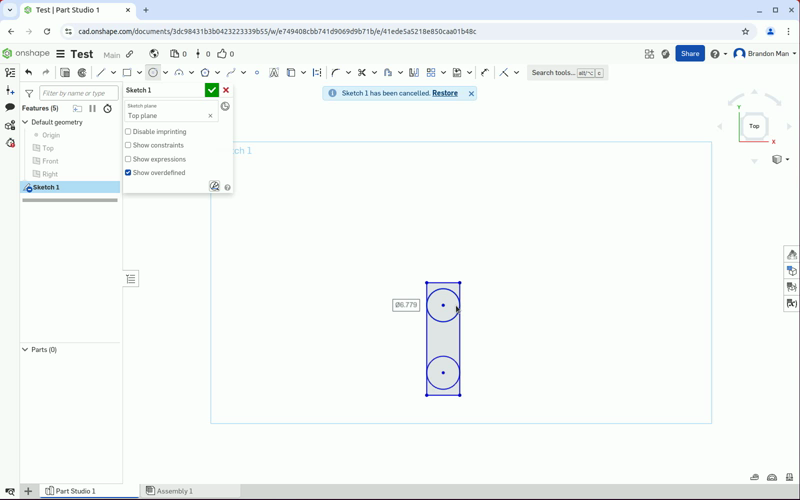
mouse_move(445, 286)
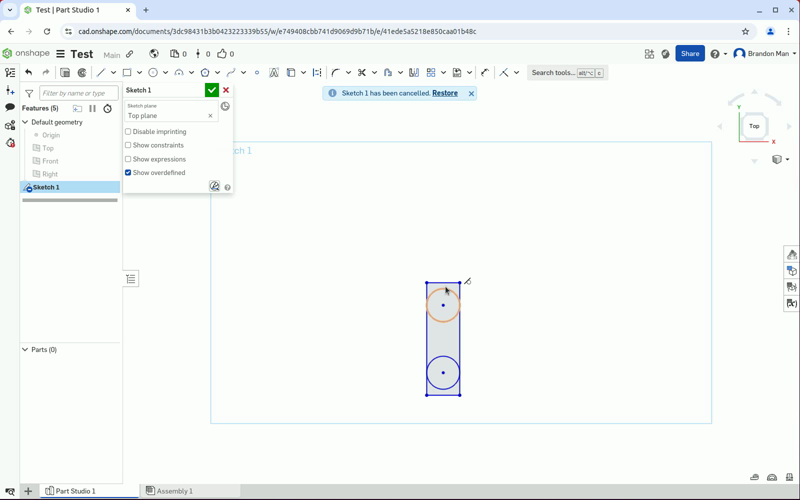
click(445, 286)
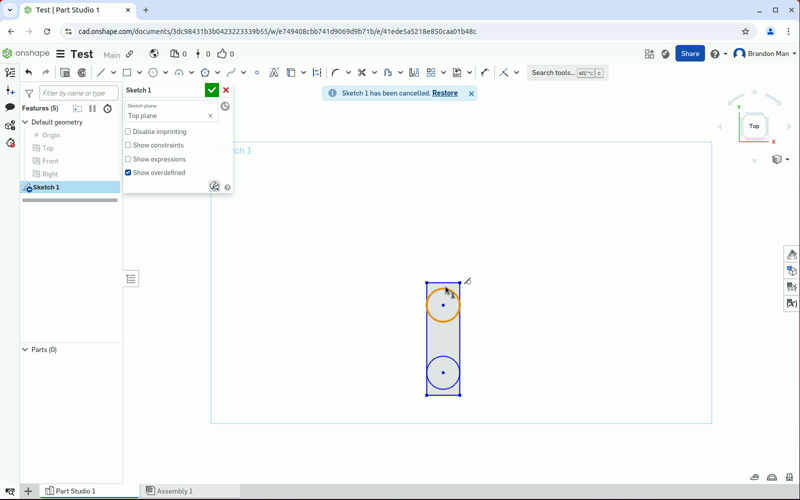
mouse_move(73, 352)
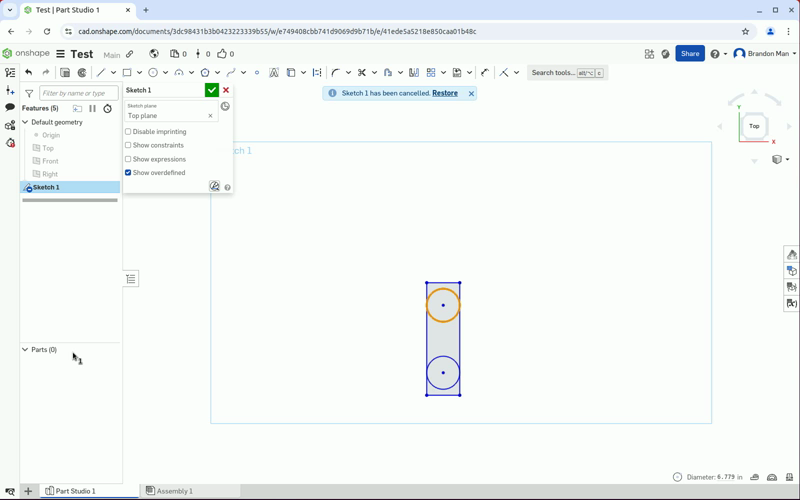
key(shift+y)
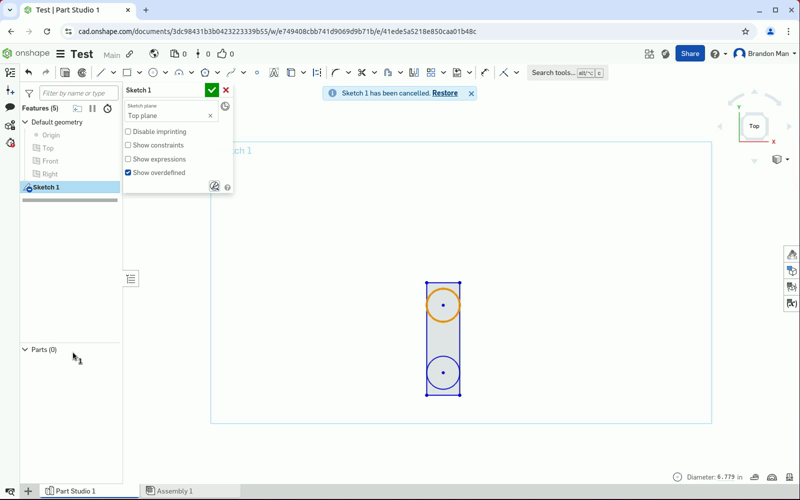
key(shift+e)
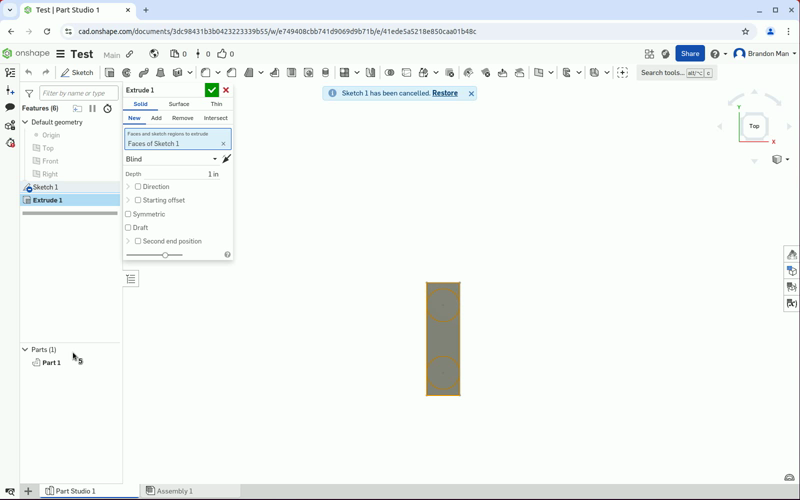
mouse_move(143, 106)
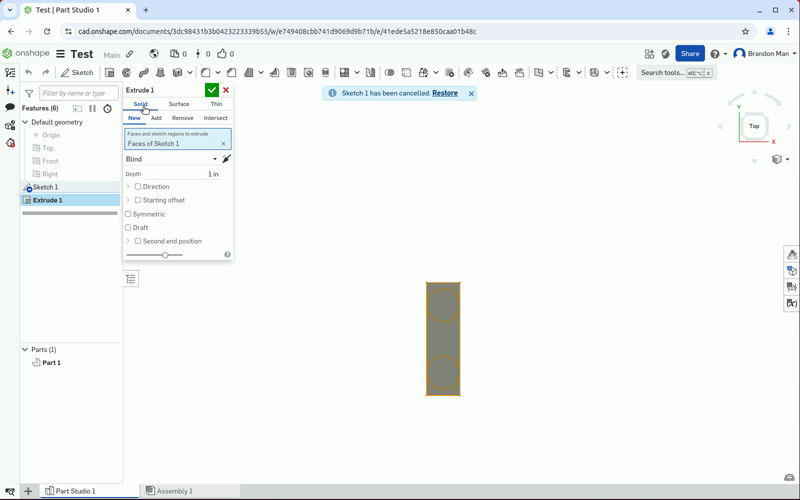
click(143, 106)
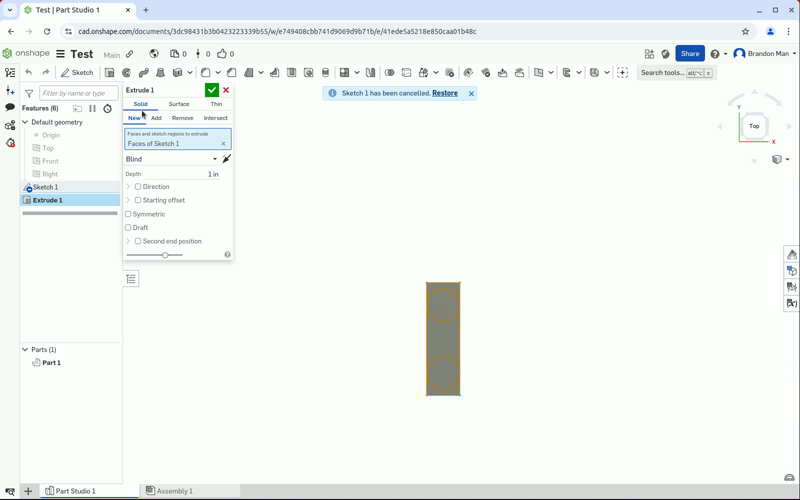
mouse_move(137, 120)
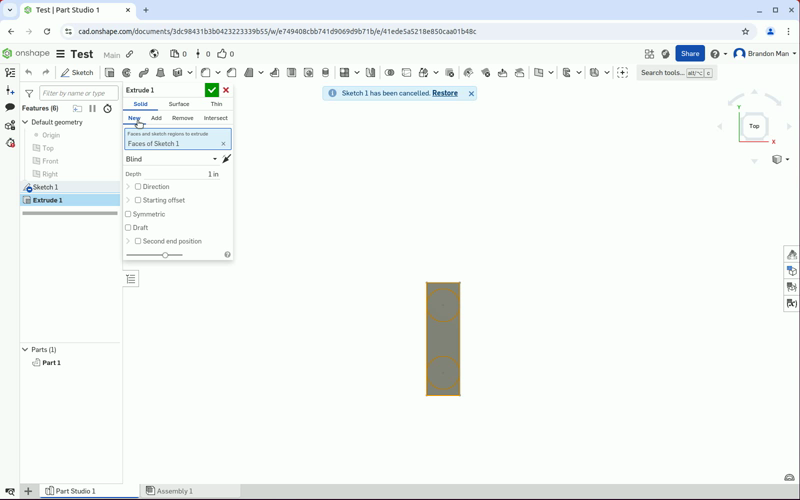
click(137, 120)
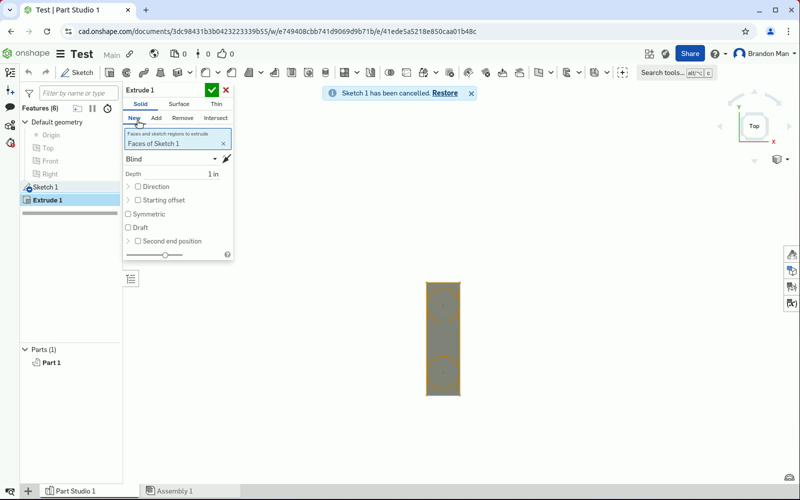
key(tab, 4)
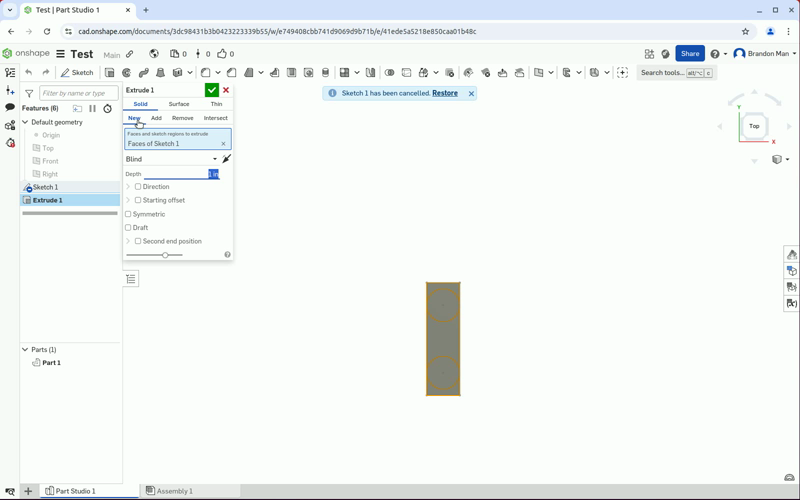
text(11.554)
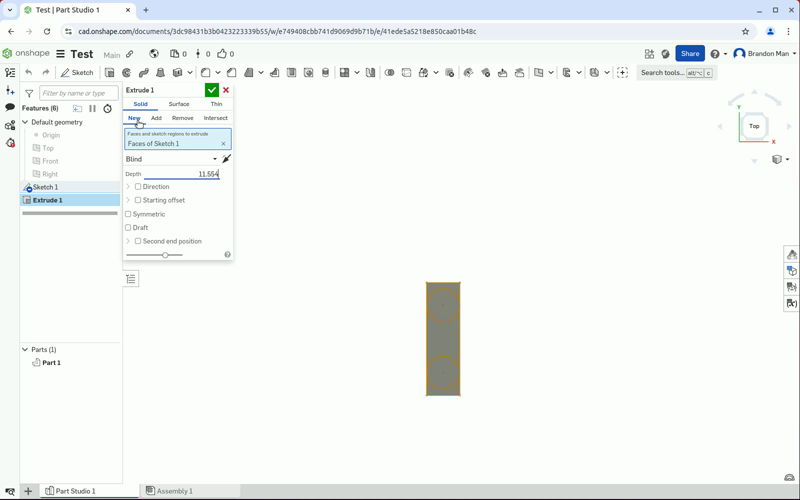
key(enter)
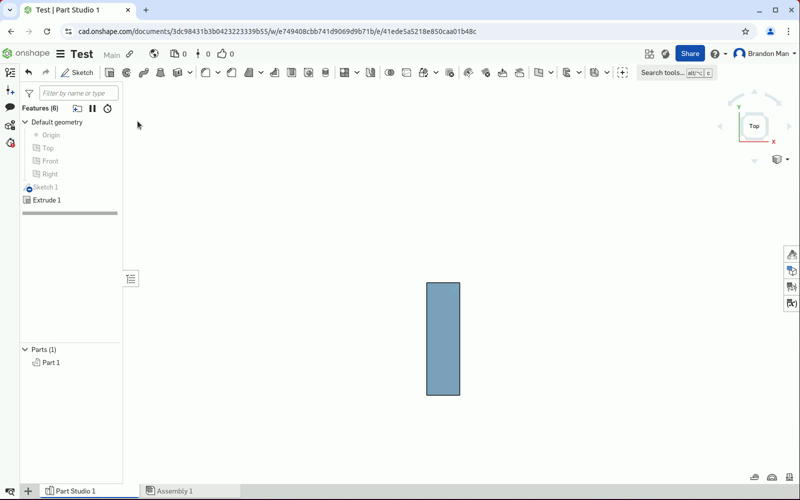
key(shift+h)
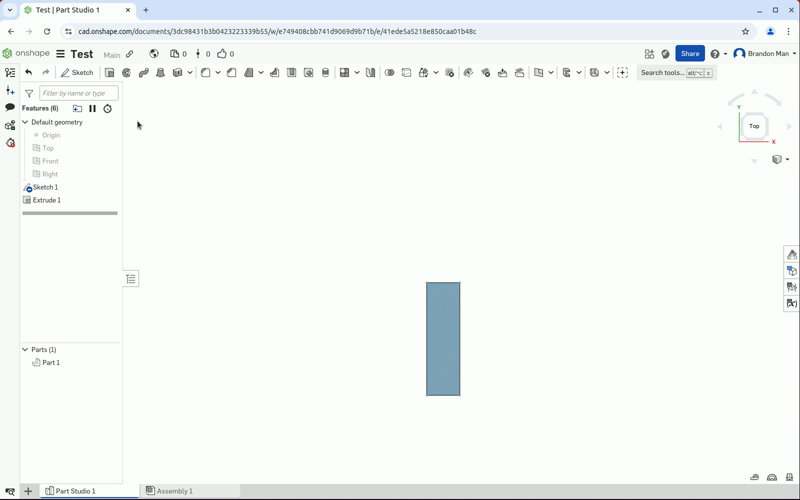
key(shift+h)
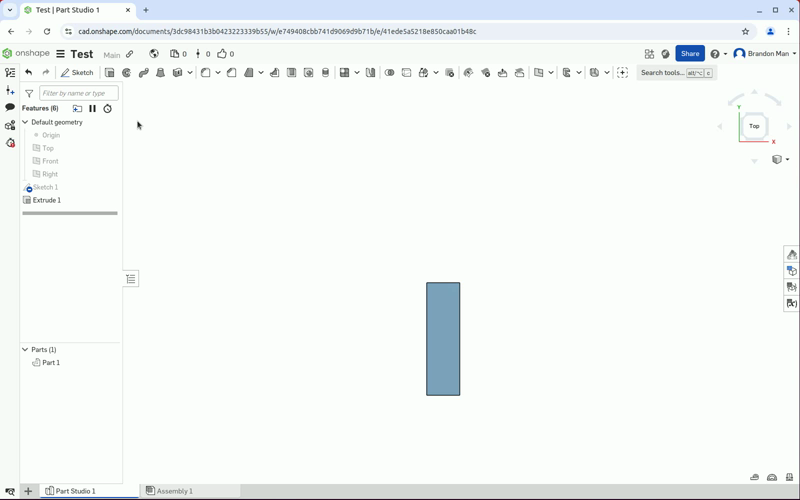
mouse_move(73, 189)
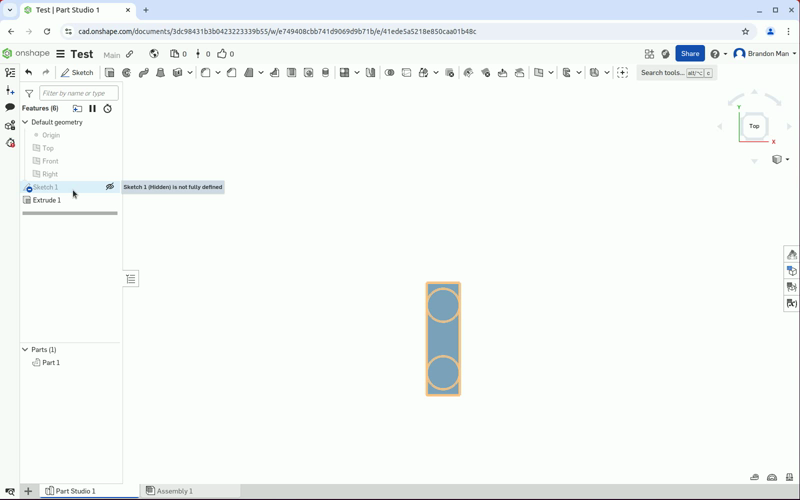
click(73, 189)
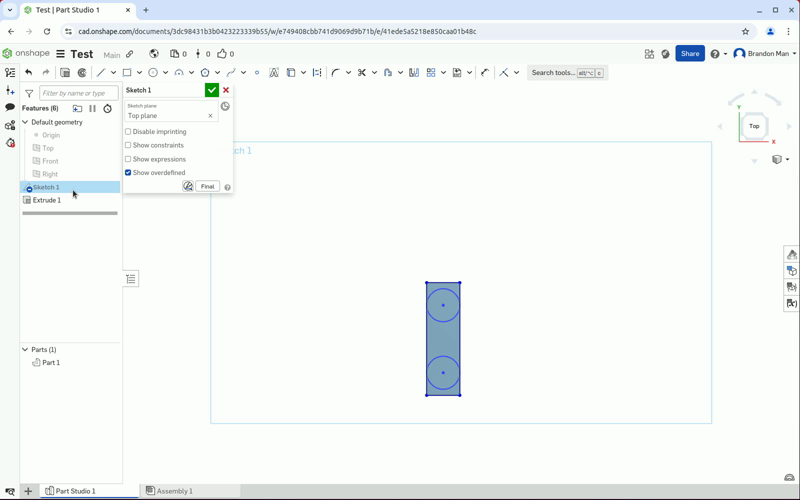
mouse_move(229, 92)
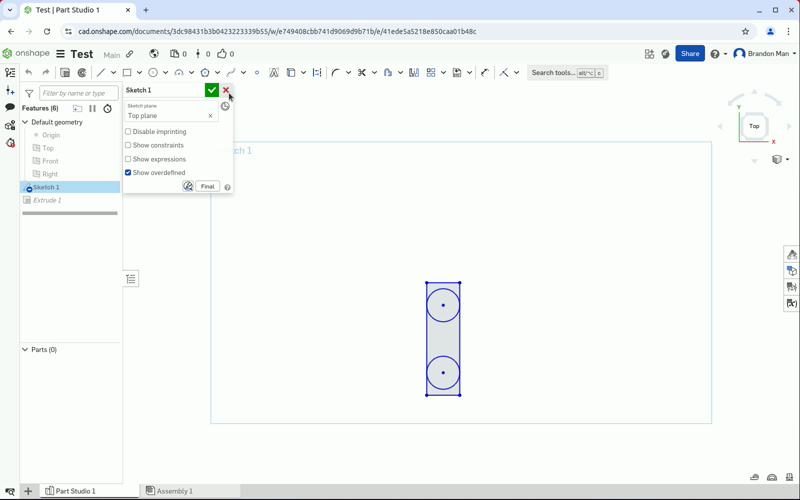
click(229, 92)
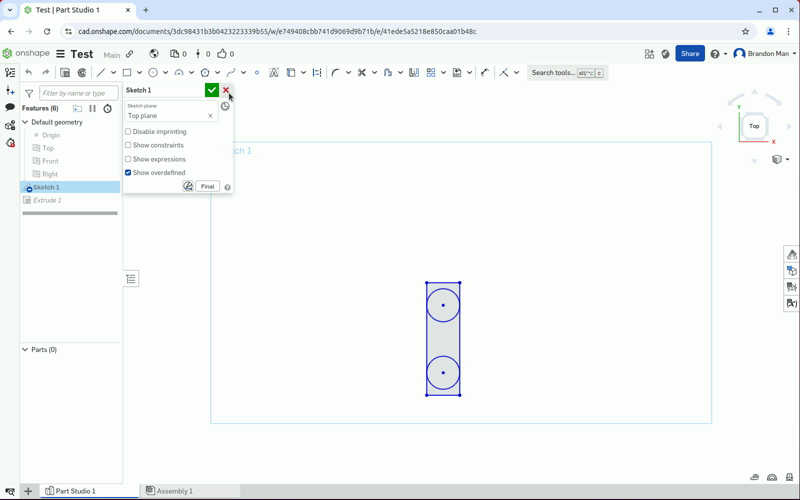
key(shift+s)
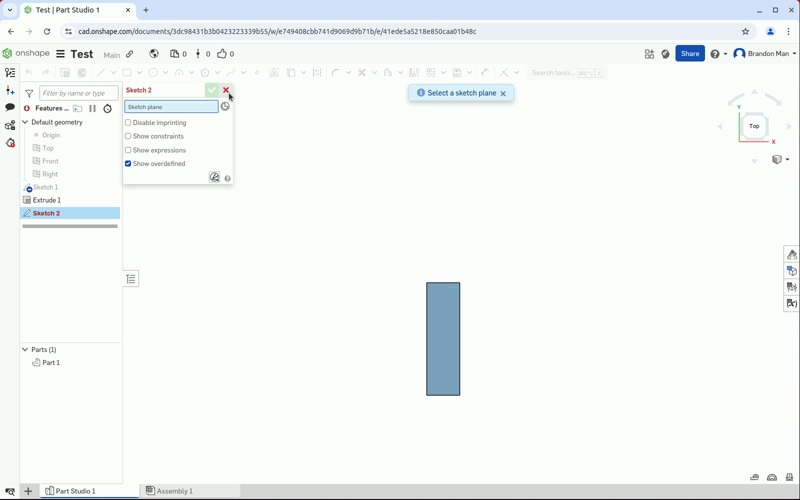
mouse_move(73, 150)
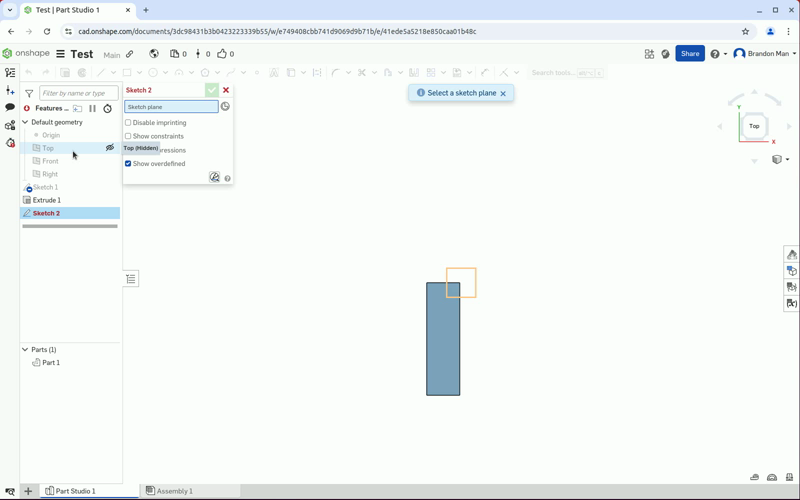
click(73, 150)
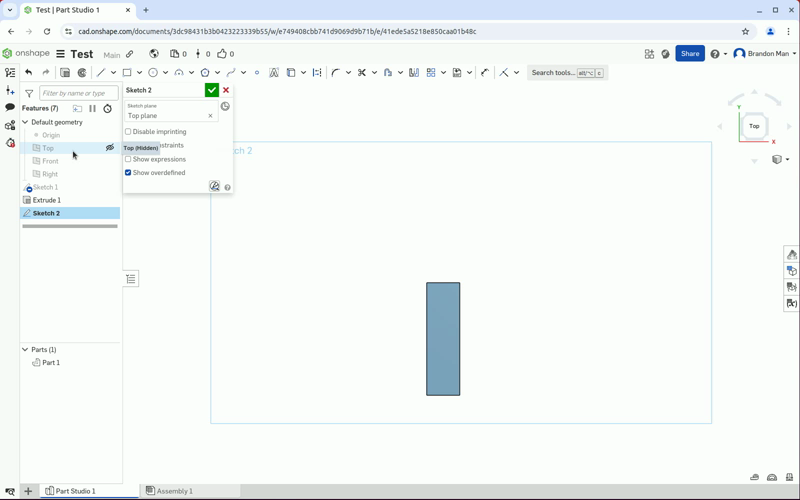
mouse_move(73, 352)
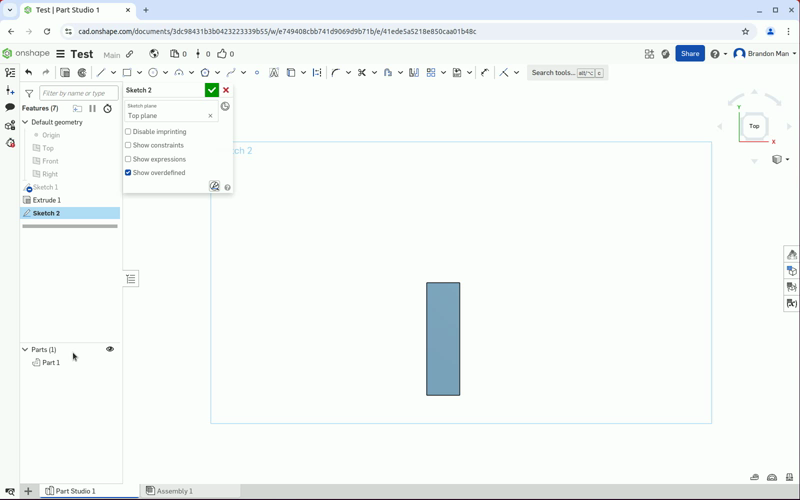
key(y)
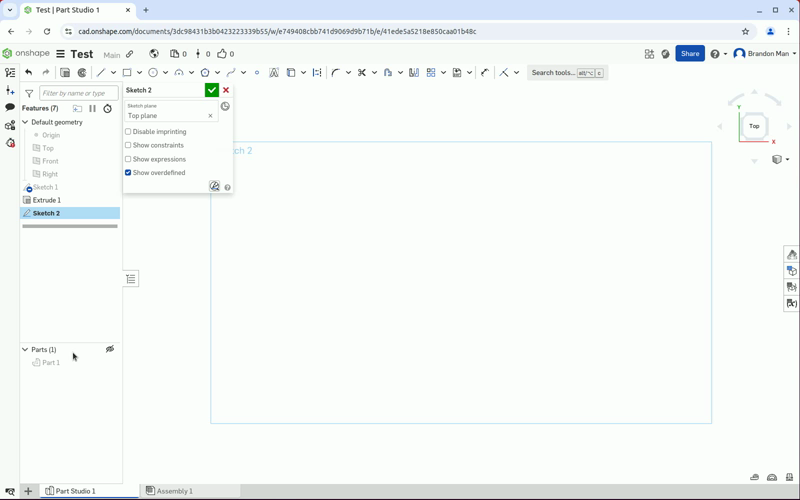
key(c)
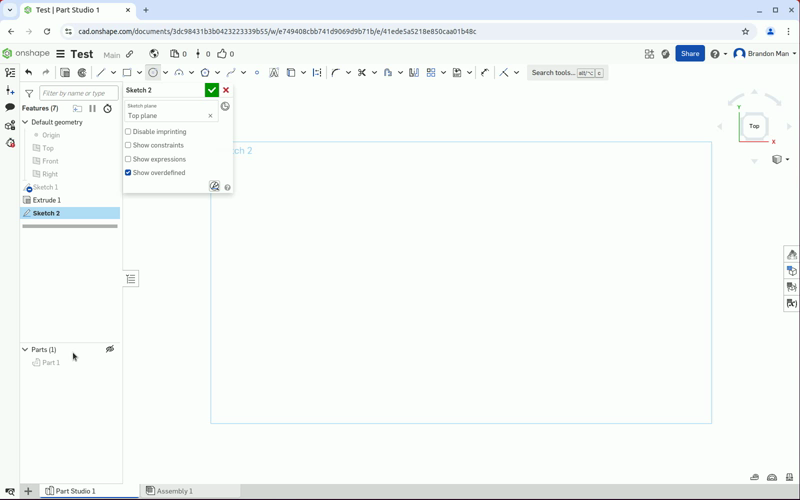
key_down(shift)
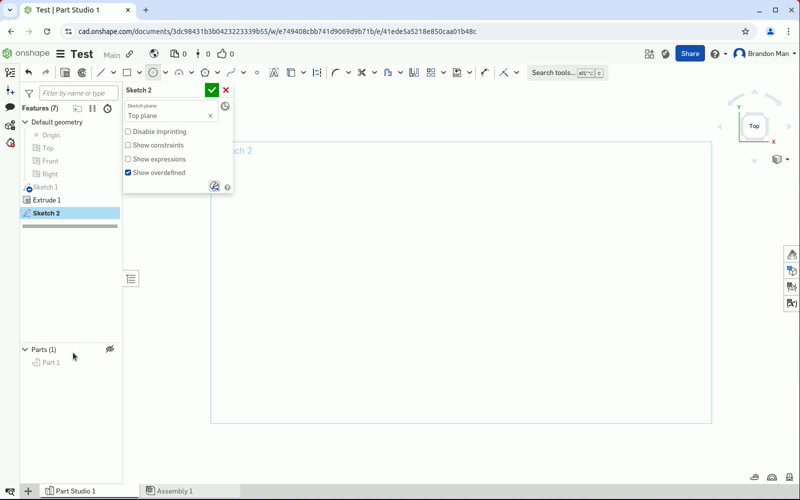
mouse_move(444, 305)
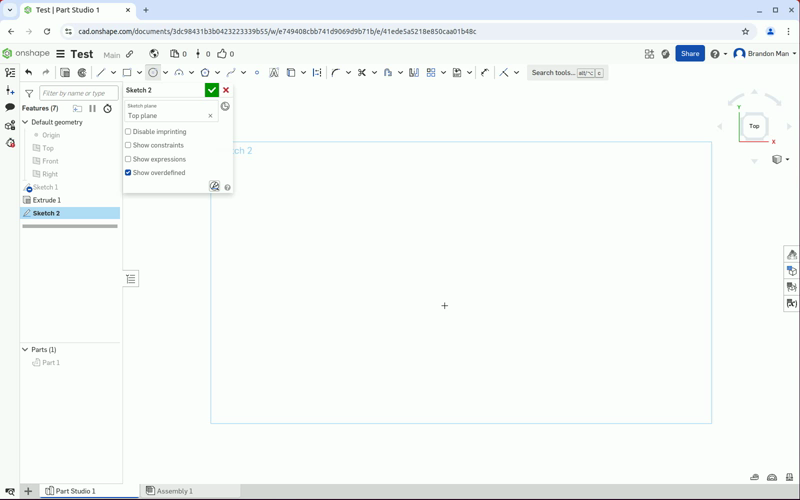
click(444, 305)
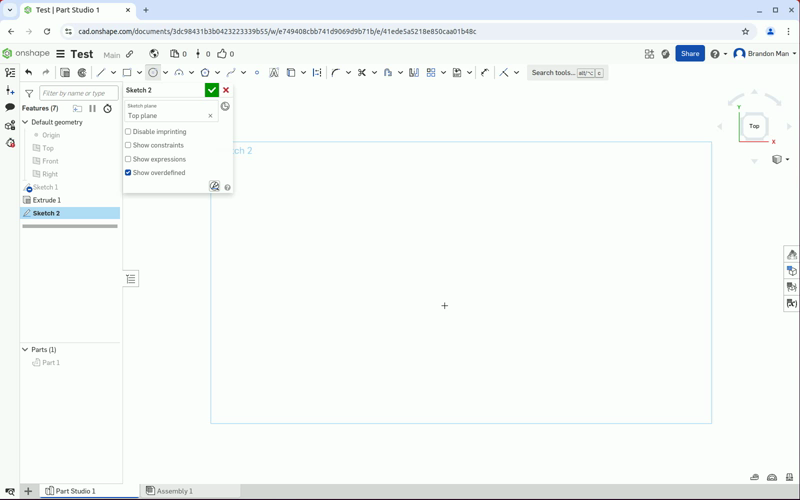
key_up(shift)
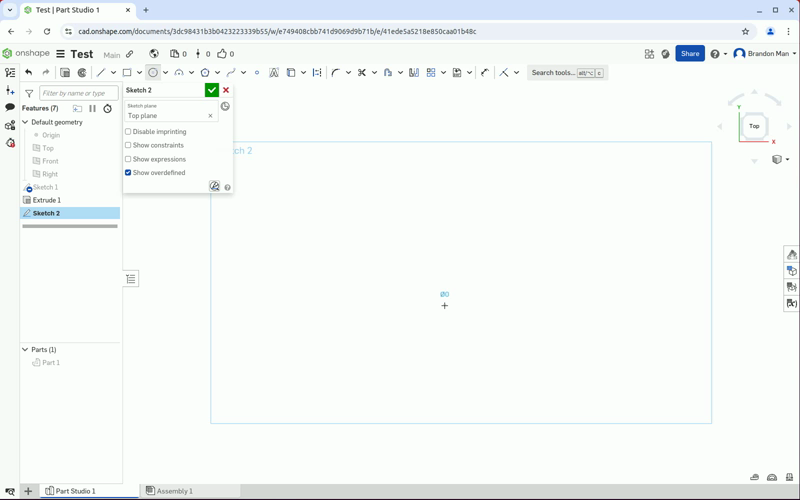
mouse_move(458, 305)
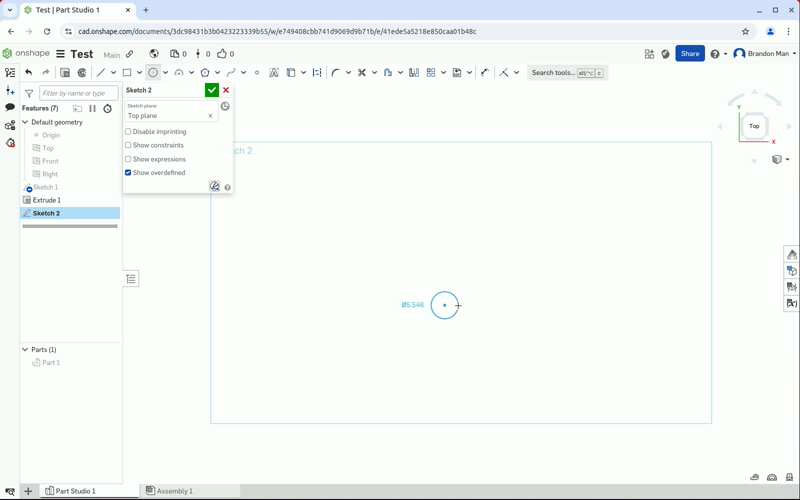
click(458, 305)
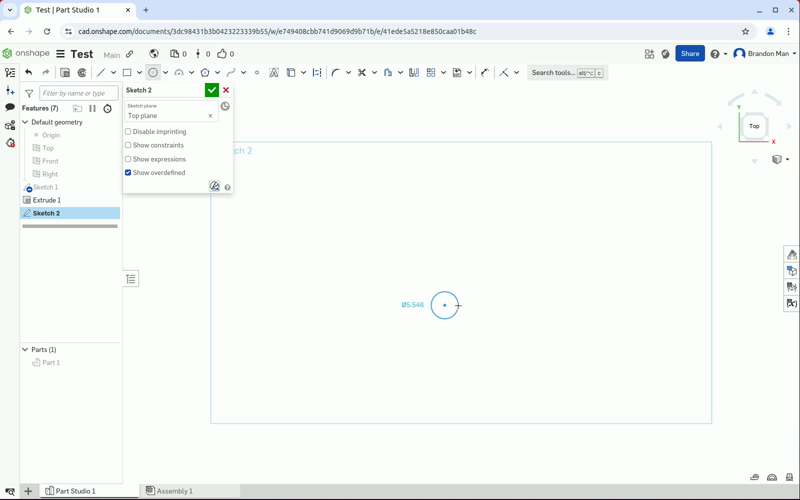
key(esc)
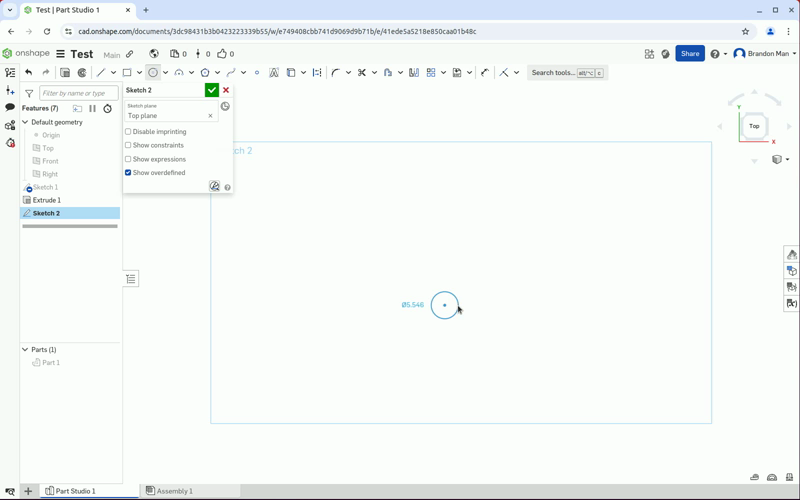
key(c)
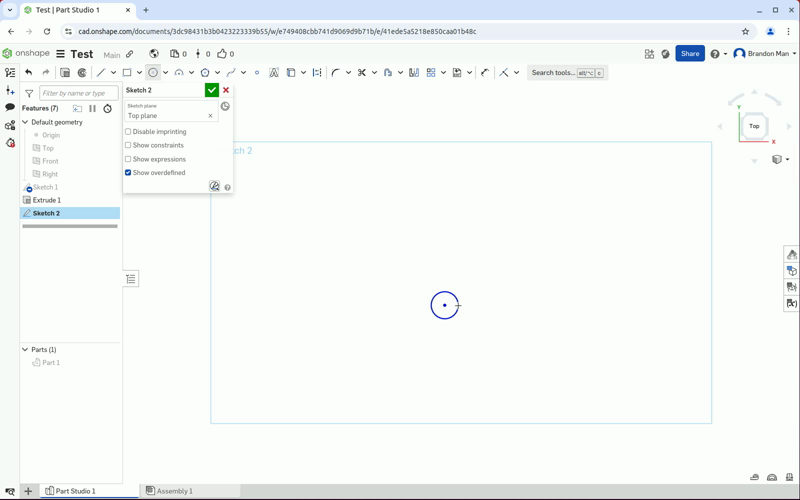
key_down(shift)
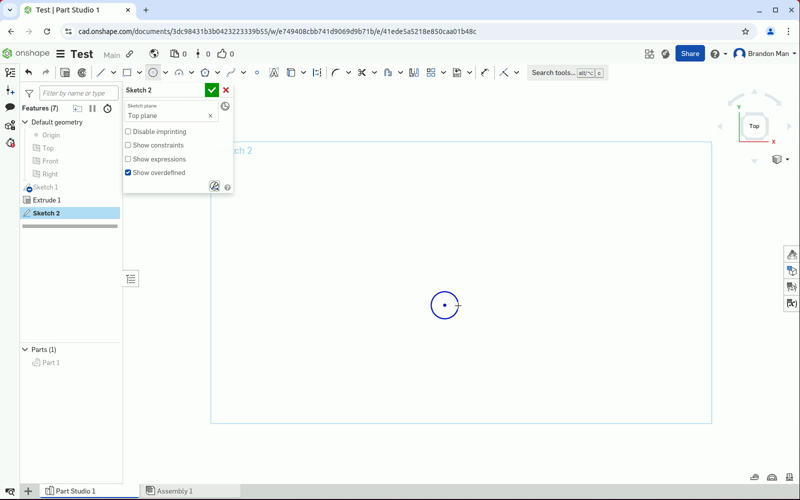
mouse_move(444, 305)
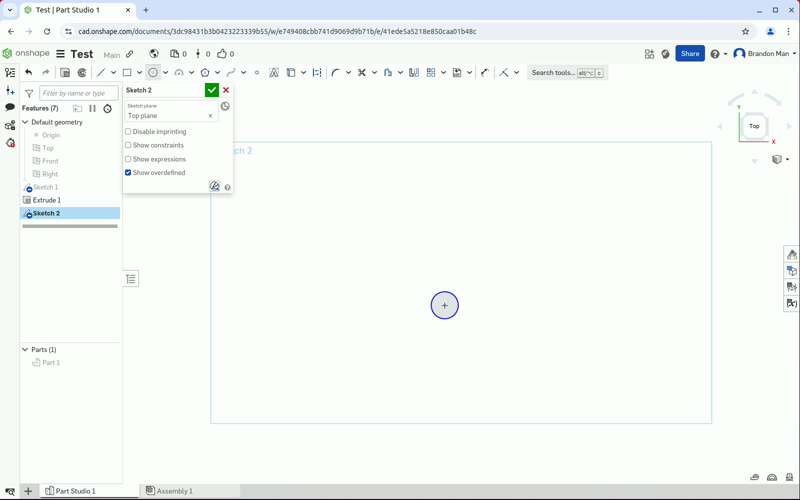
click(444, 305)
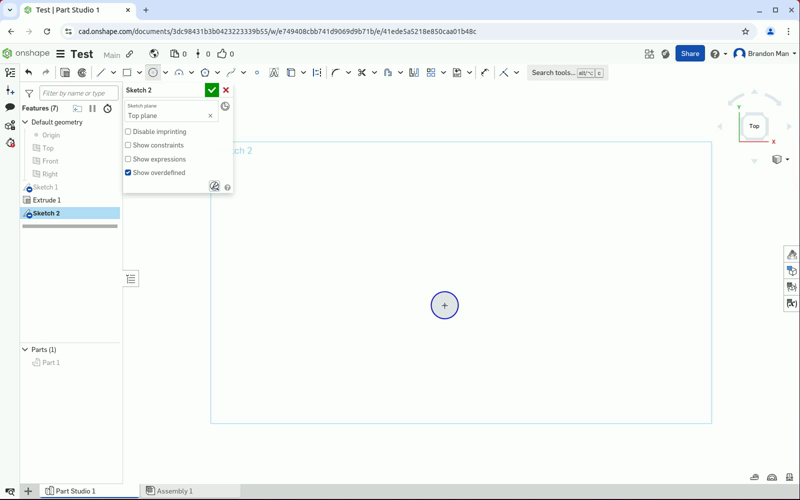
key_up(shift)
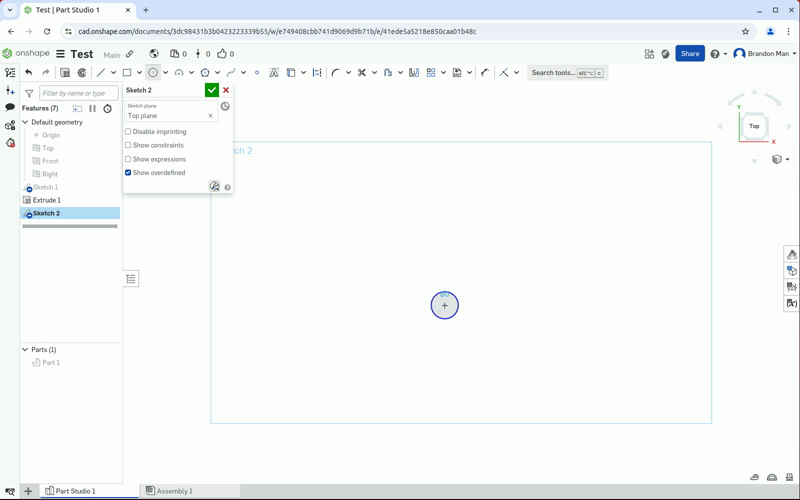
mouse_move(452, 305)
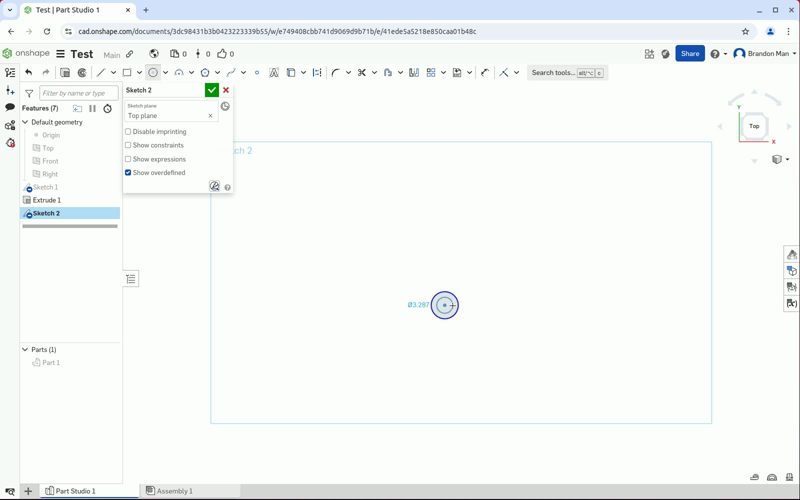
click(452, 305)
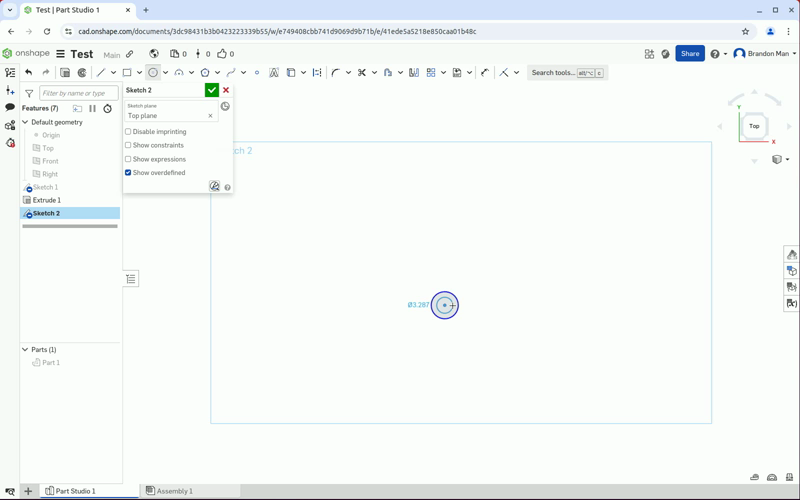
key(esc)
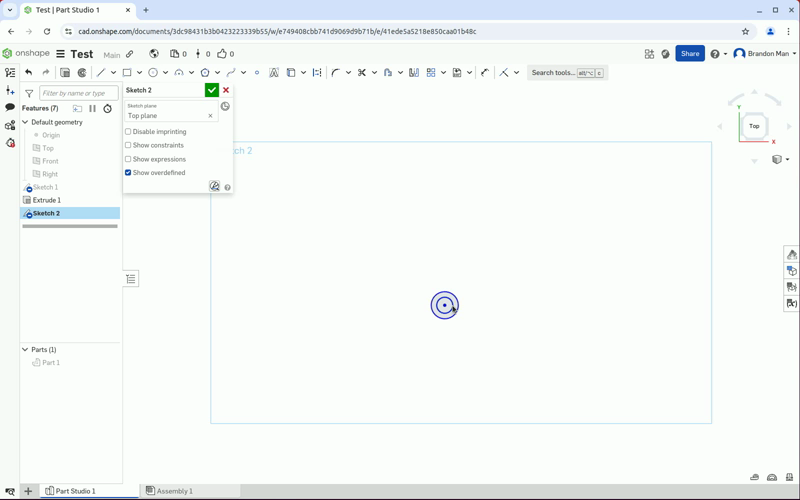
mouse_move(440, 297)
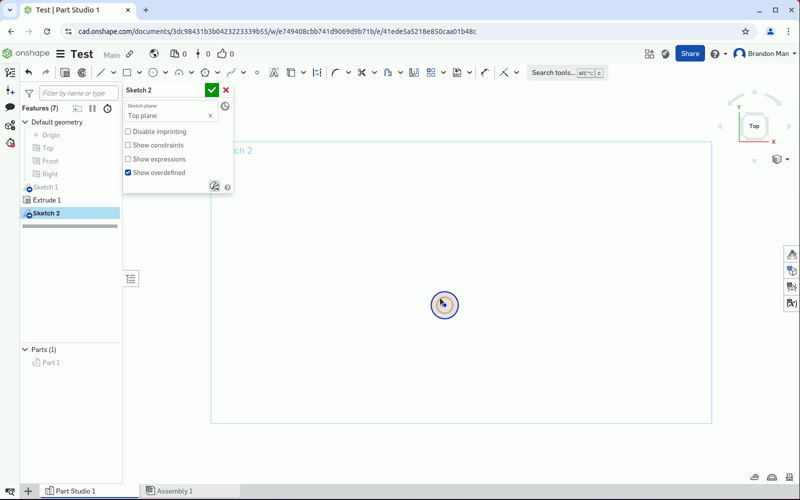
scroll(6)
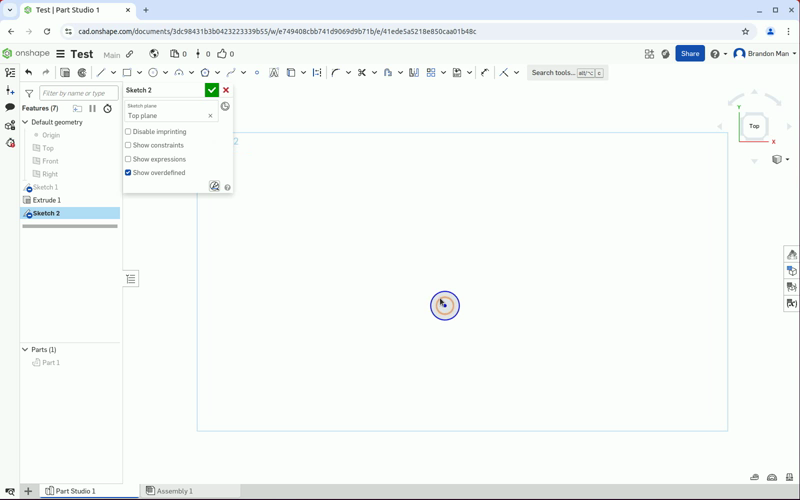
scroll(6)
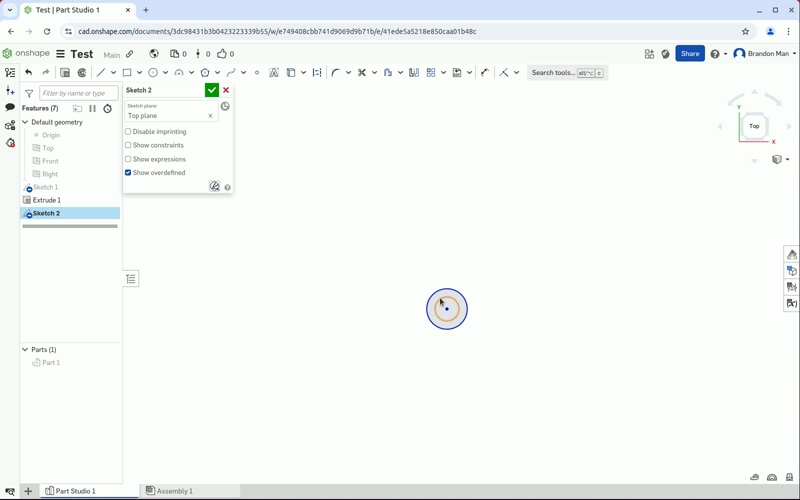
scroll(6)
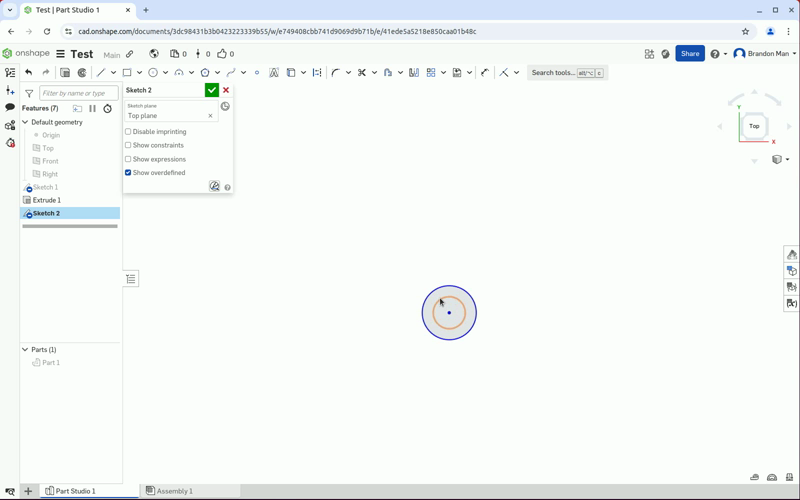
scroll(6)
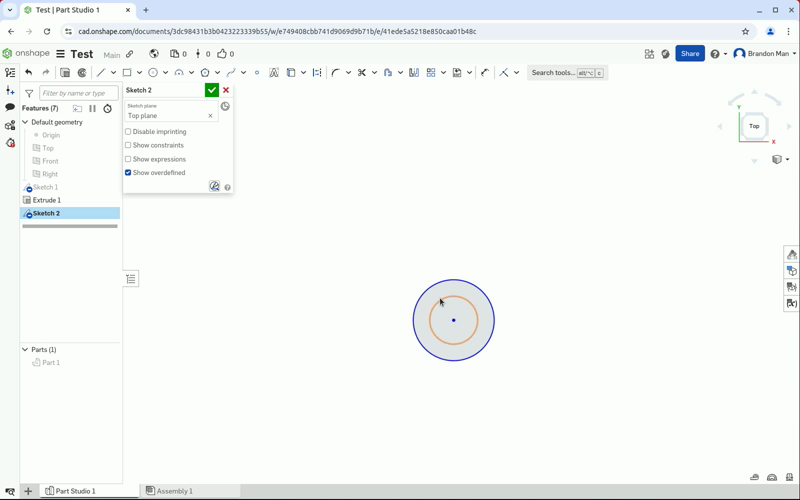
scroll(6)
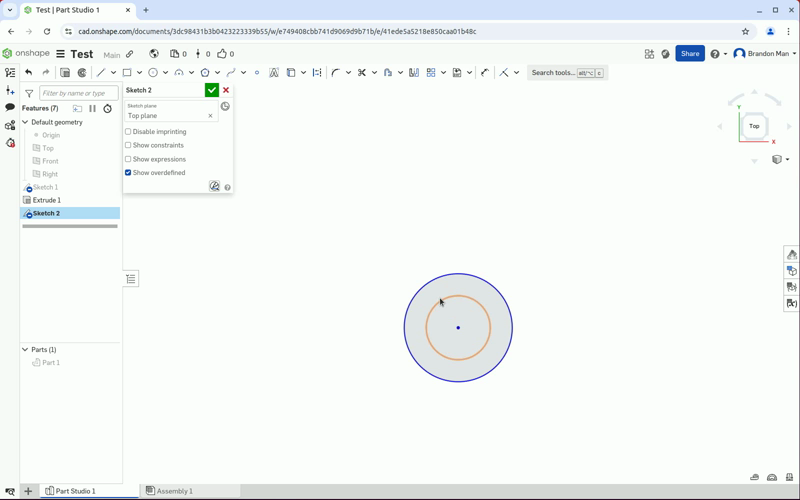
scroll(6)
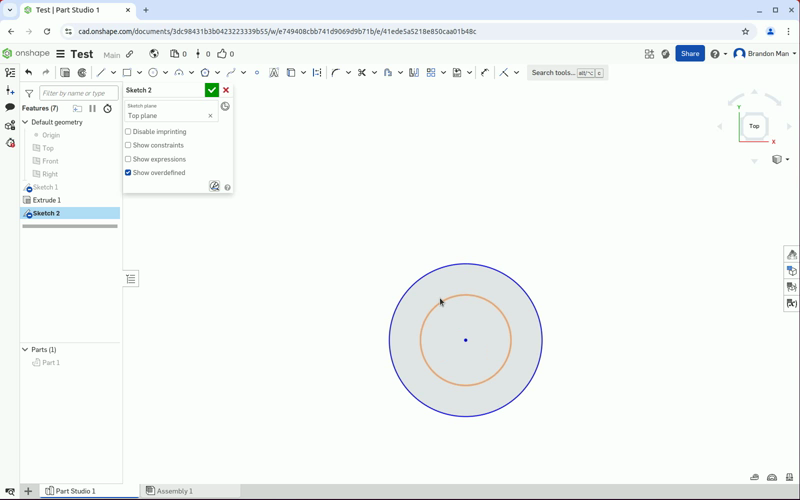
scroll(6)
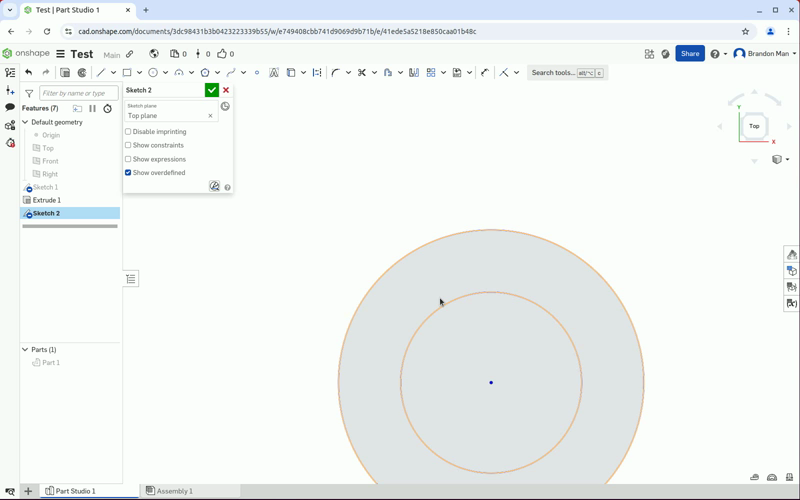
click(440, 297)
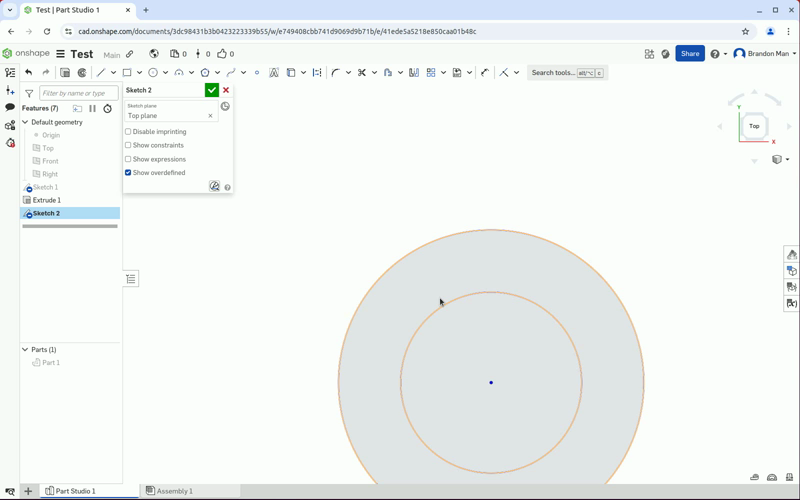
scroll(-6)
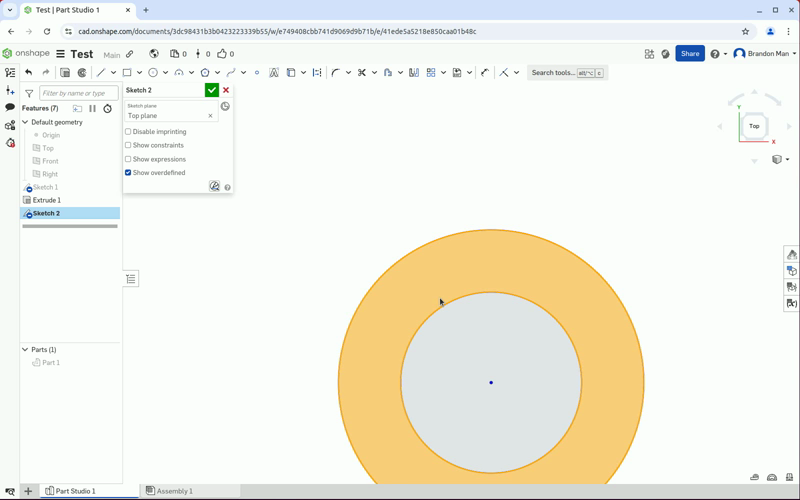
scroll(-6)
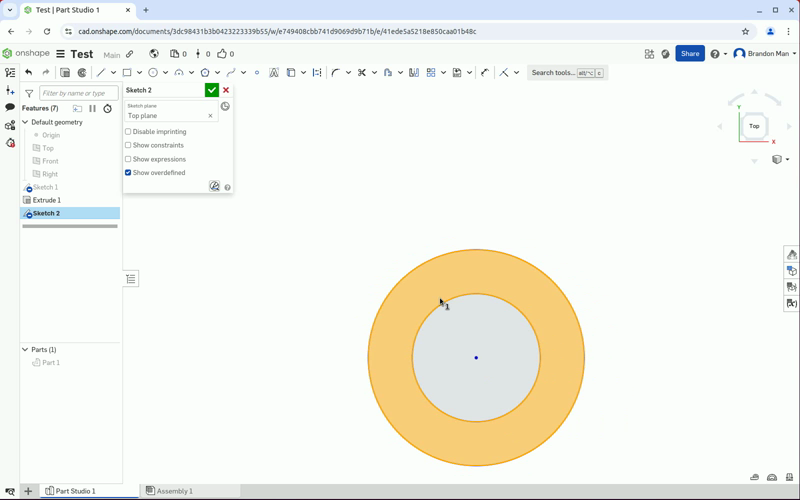
scroll(-6)
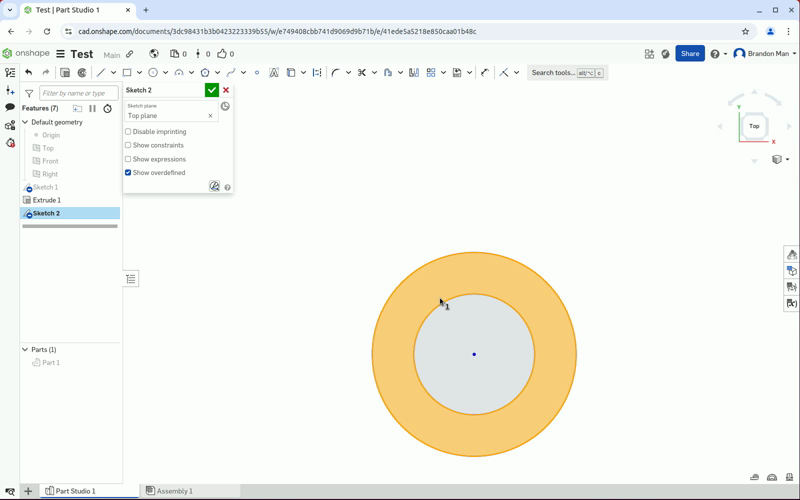
scroll(-6)
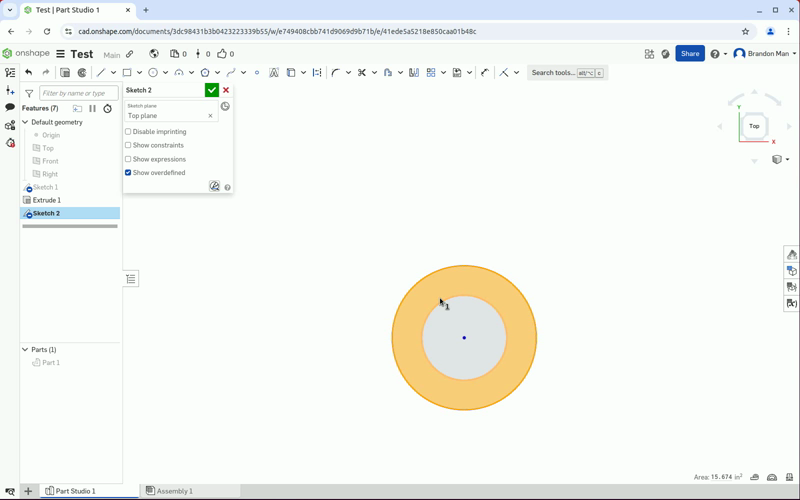
scroll(-6)
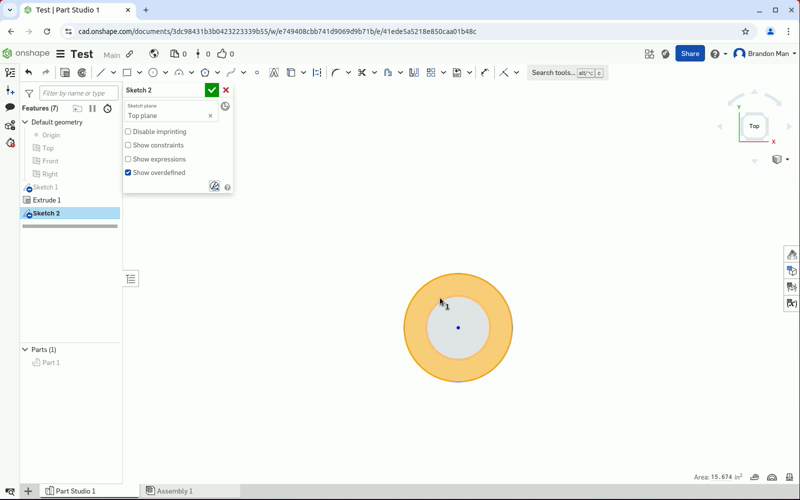
scroll(-6)
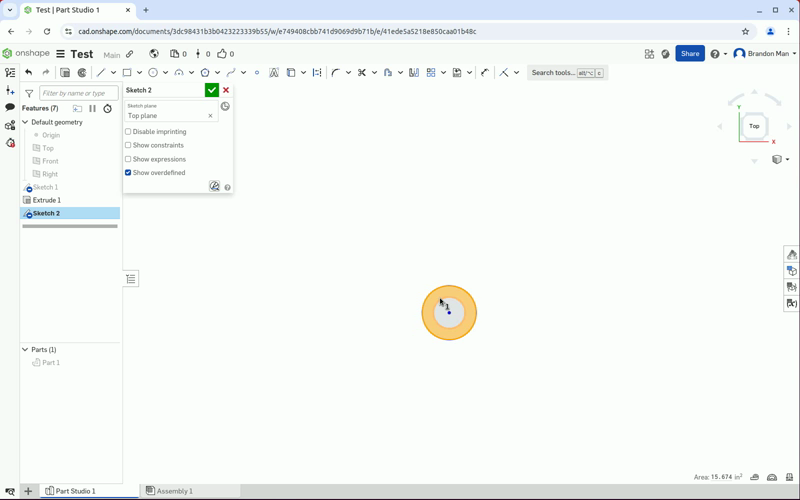
scroll(-6)
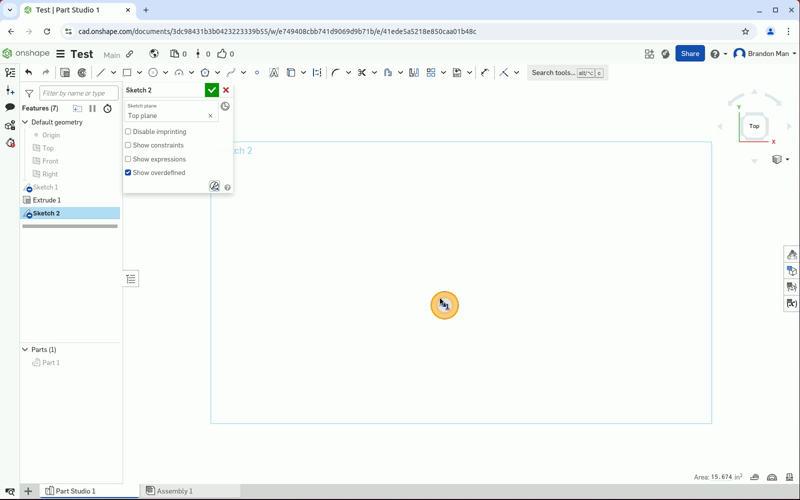
mouse_move(73, 352)
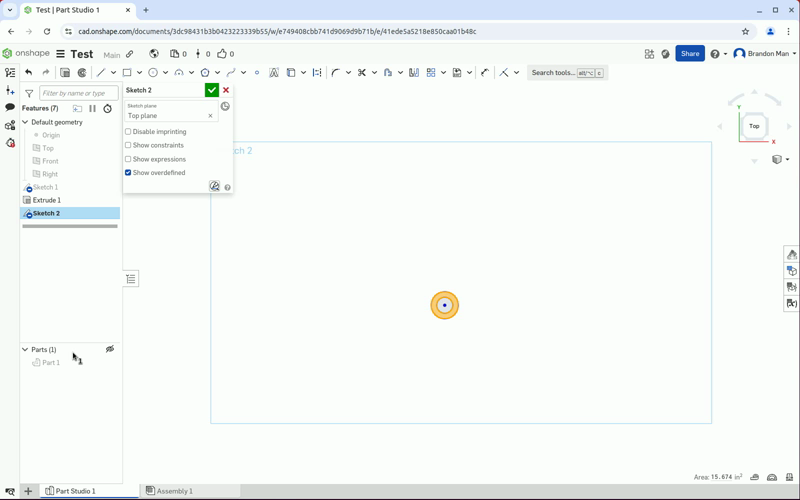
key(shift+y)
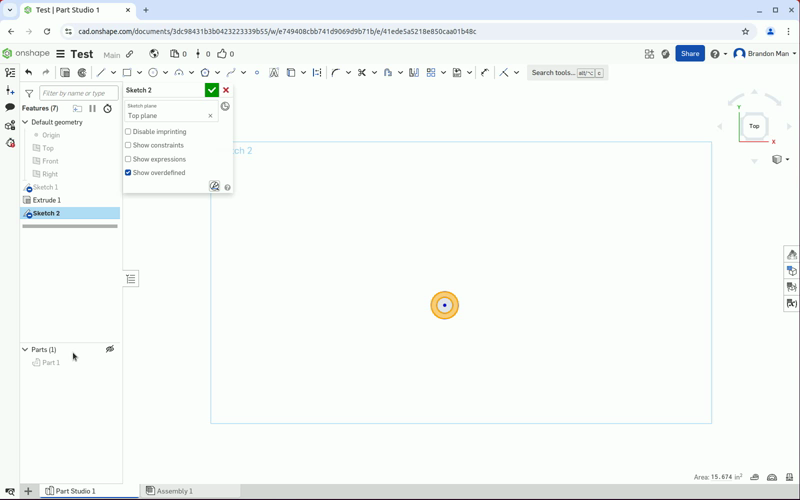
key(shift+e)
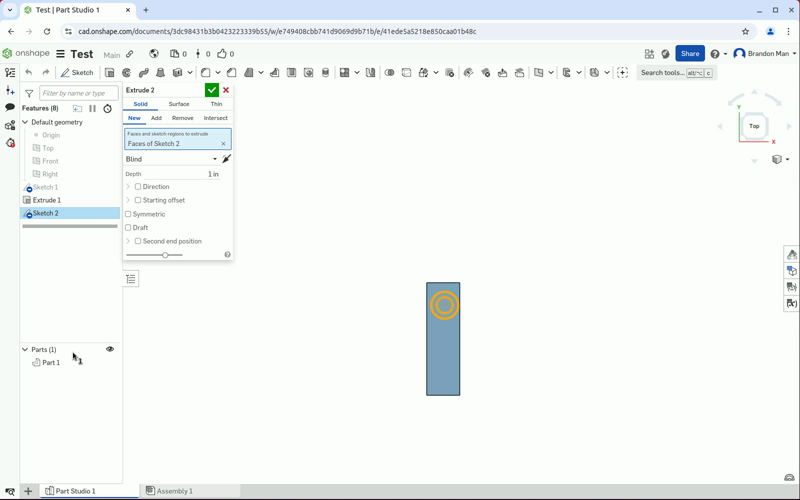
mouse_move(143, 106)
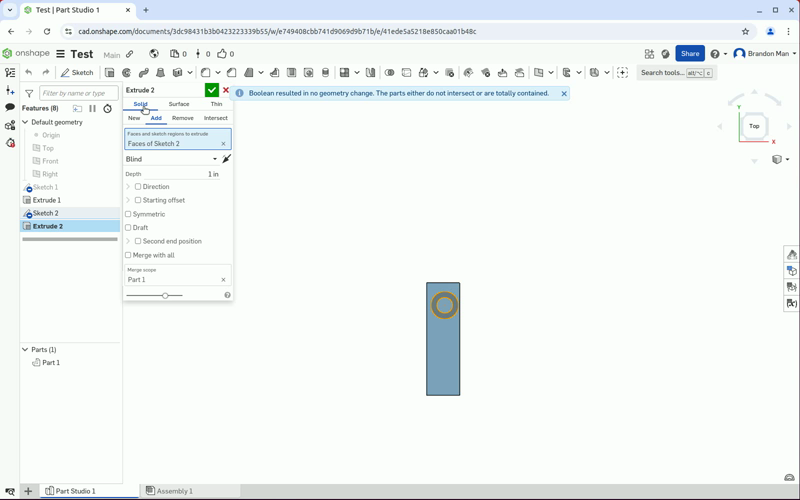
click(143, 106)
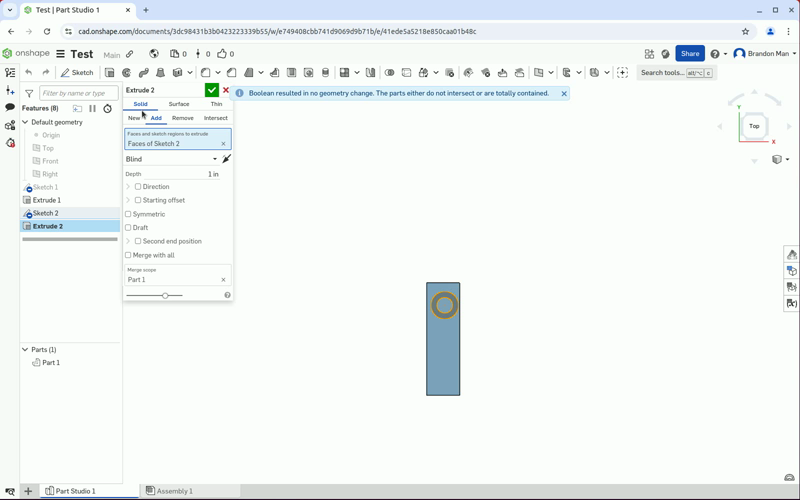
mouse_move(137, 120)
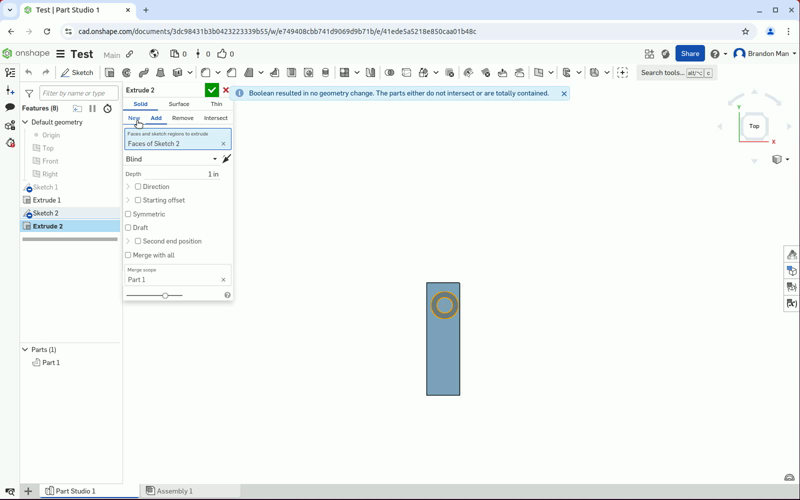
click(137, 120)
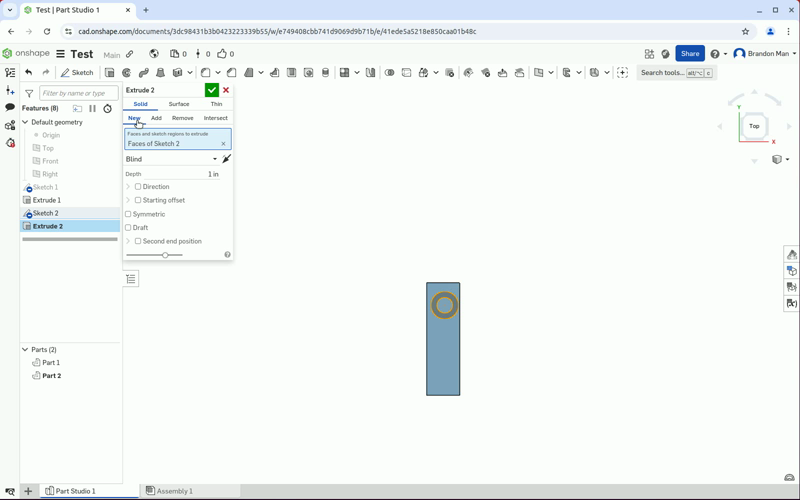
key(tab, 4)
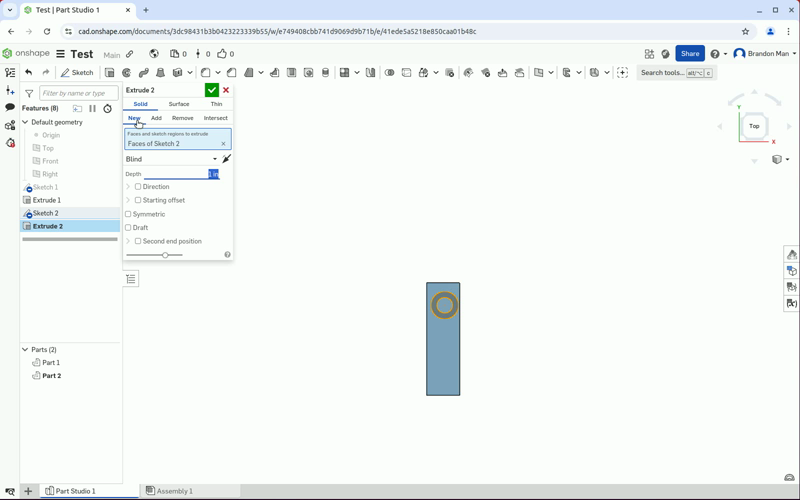
text(5.777)
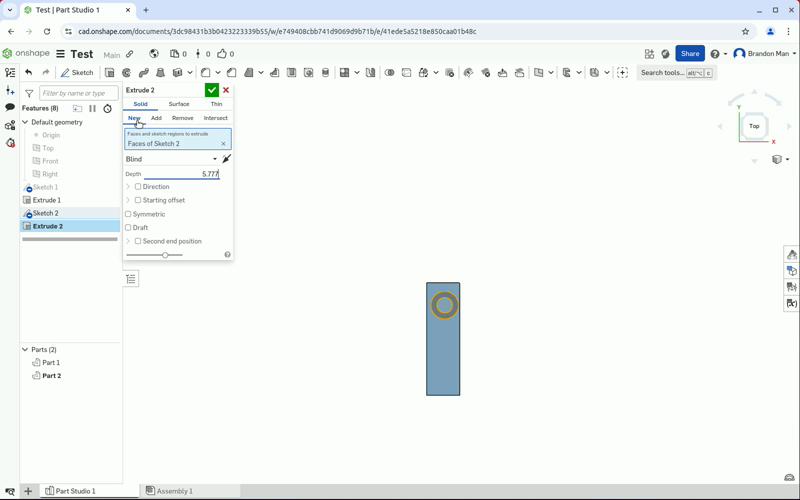
key(enter)
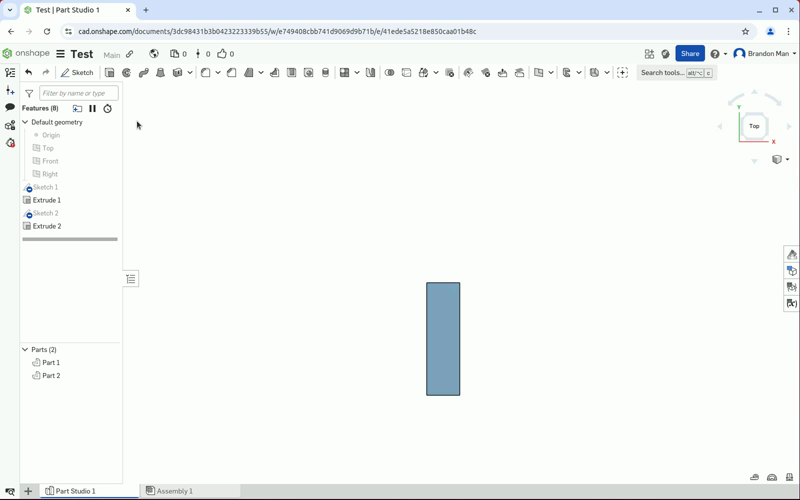
key(shift+h)
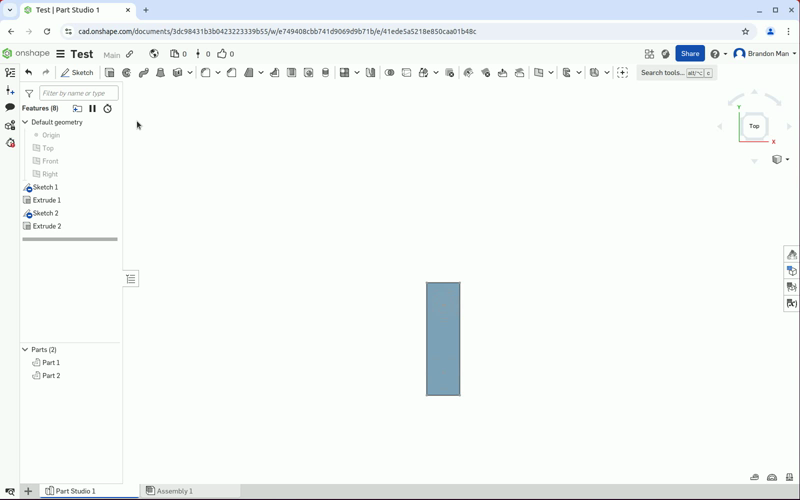
key(shift+h)
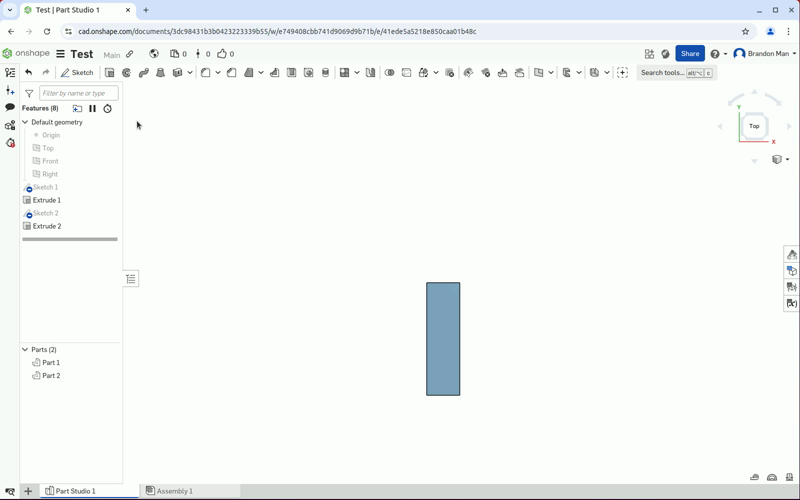
mouse_move(73, 189)
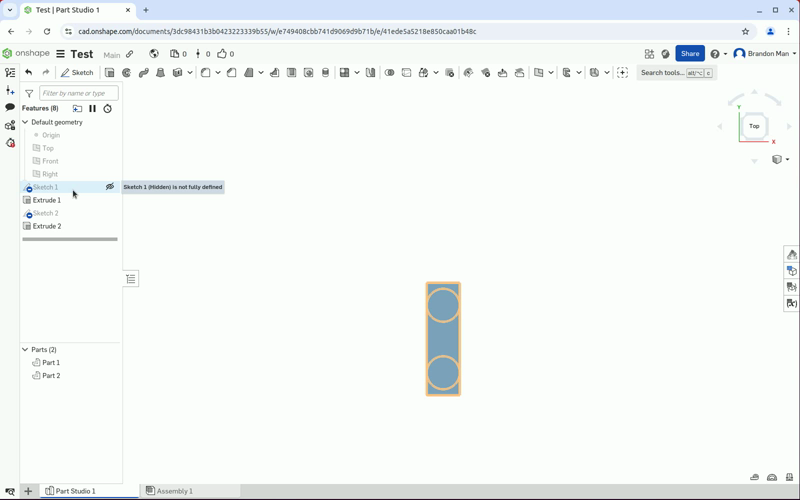
click(73, 189)
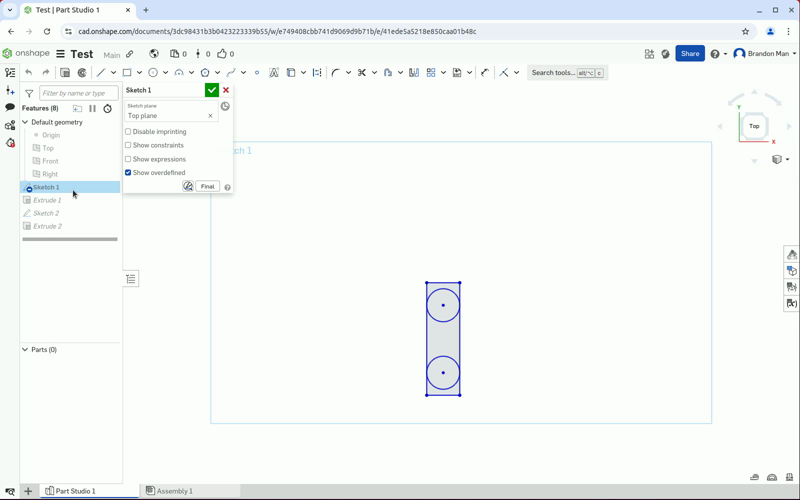
mouse_move(229, 92)
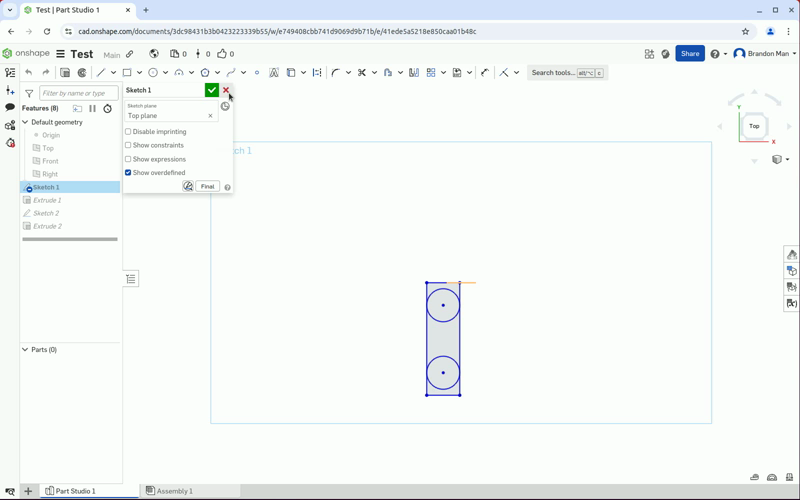
click(229, 92)
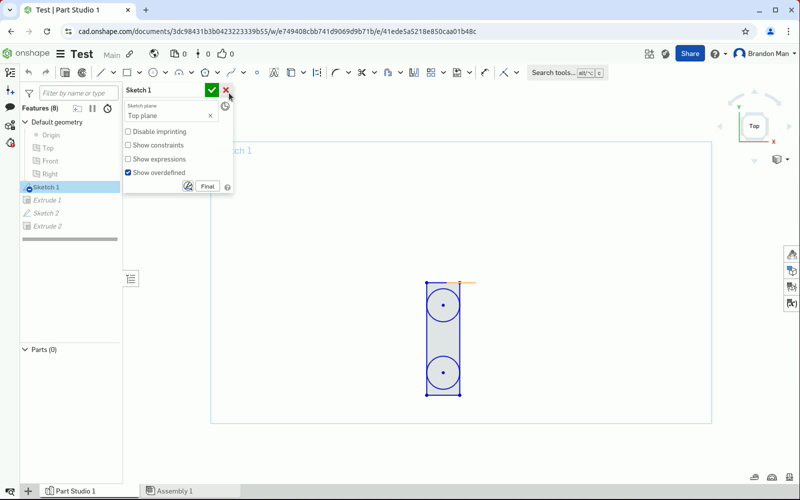
key(shift+s)
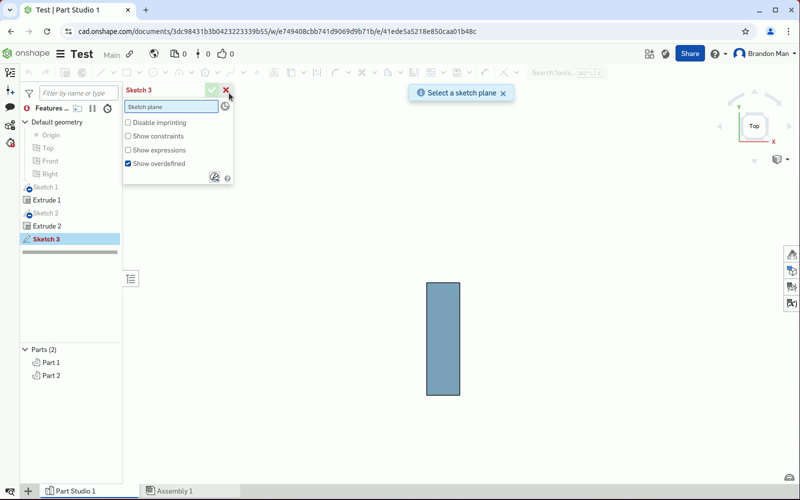
mouse_move(73, 150)
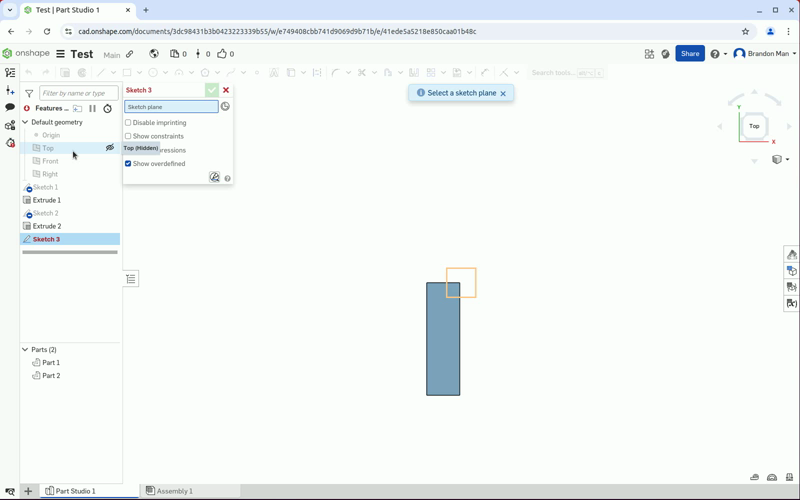
click(73, 150)
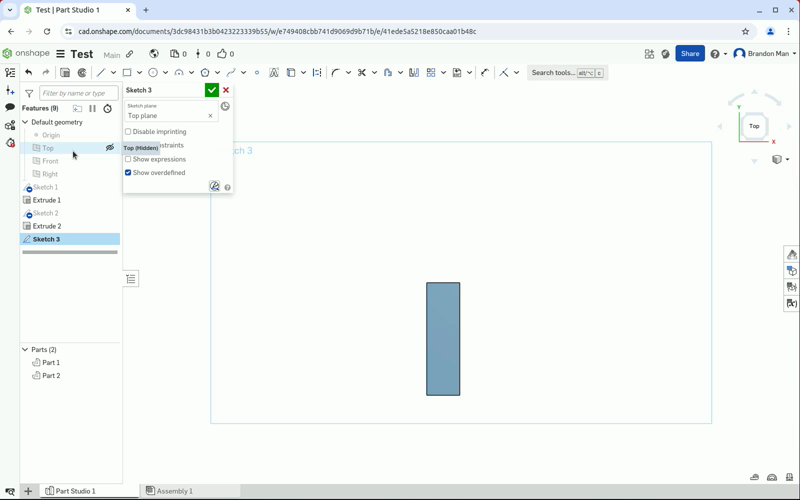
mouse_move(73, 352)
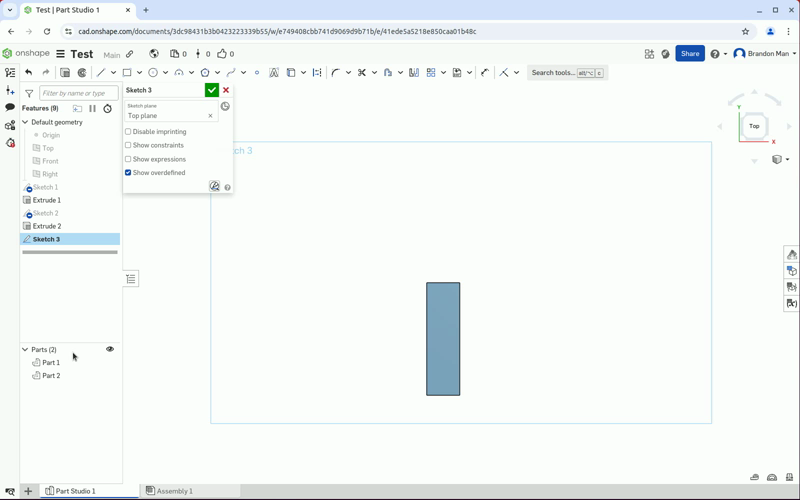
key(y)
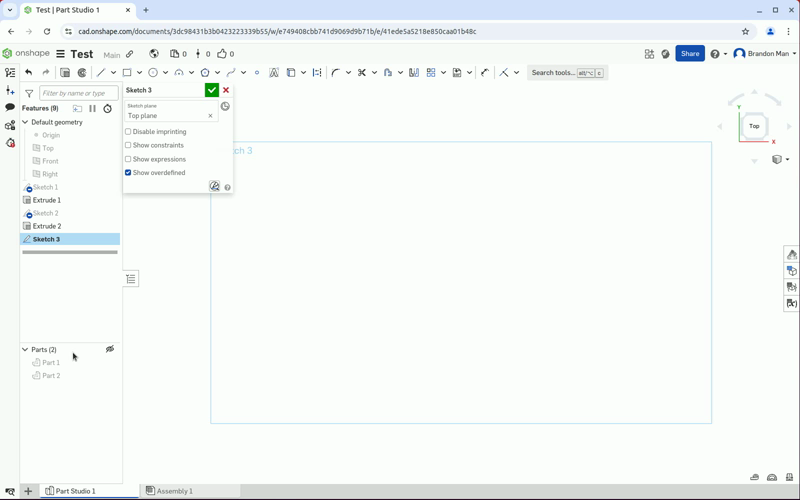
key(c)
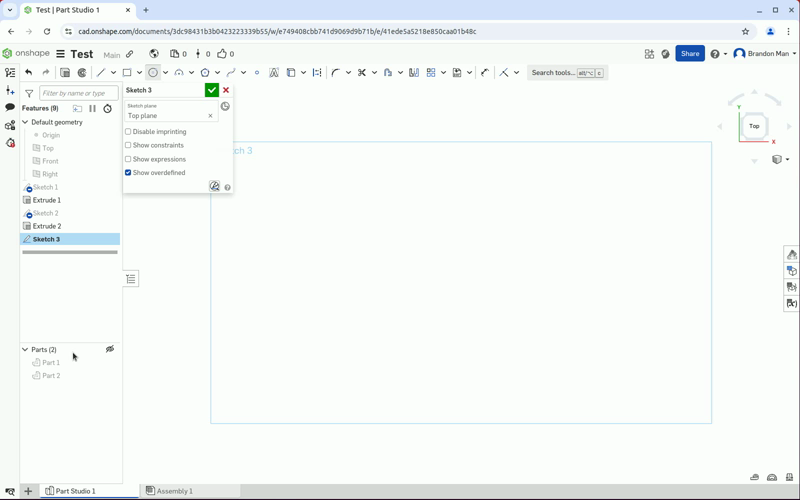
key_down(shift)
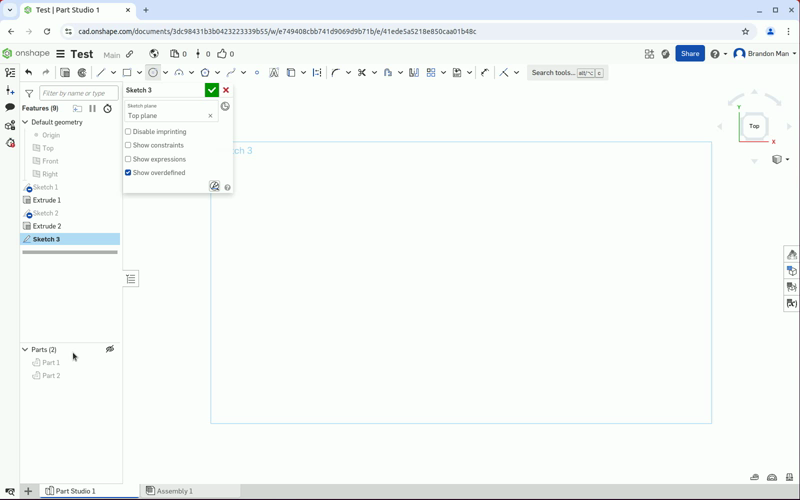
mouse_move(444, 373)
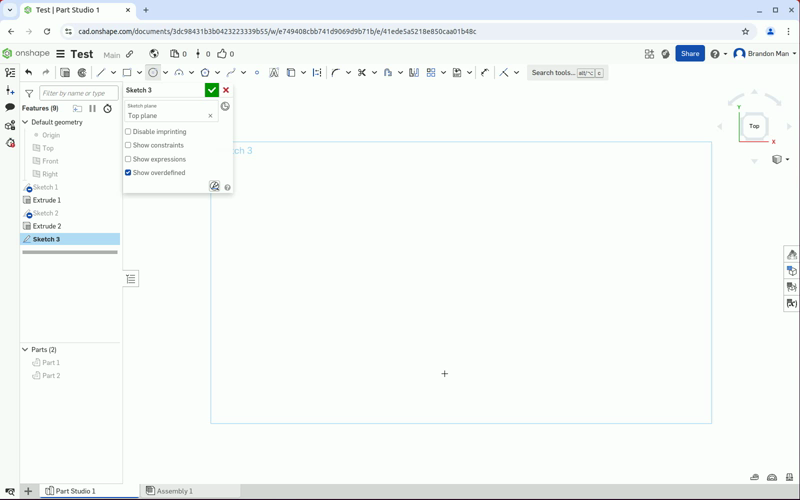
click(444, 373)
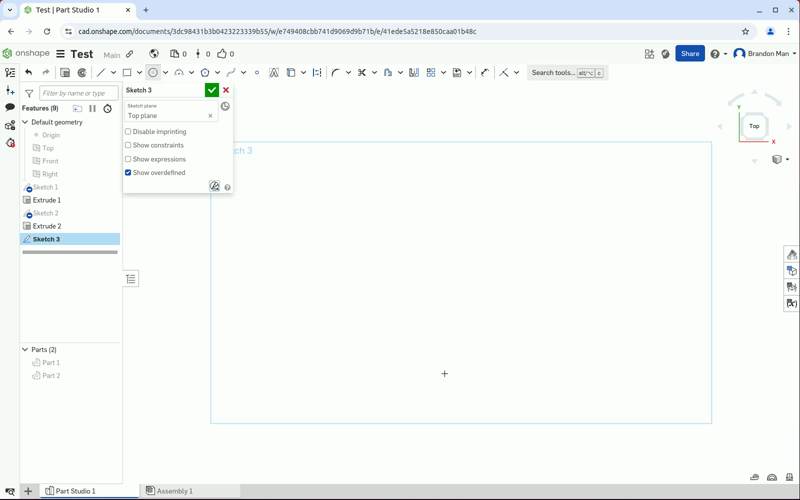
key_up(shift)
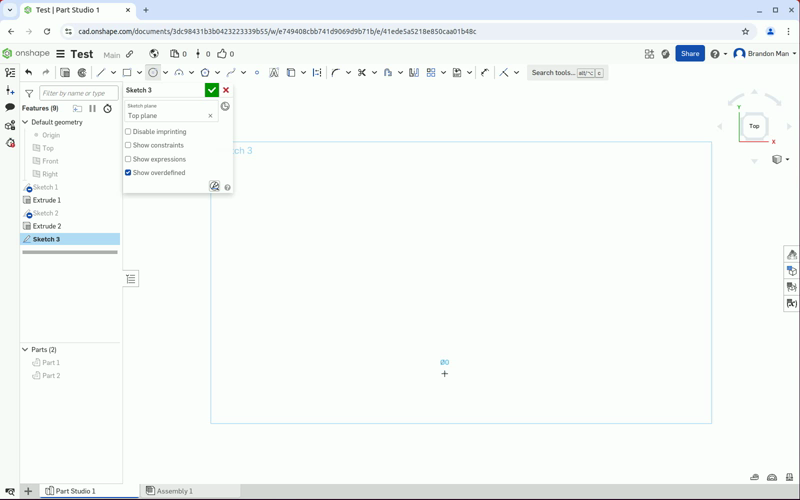
mouse_move(458, 373)
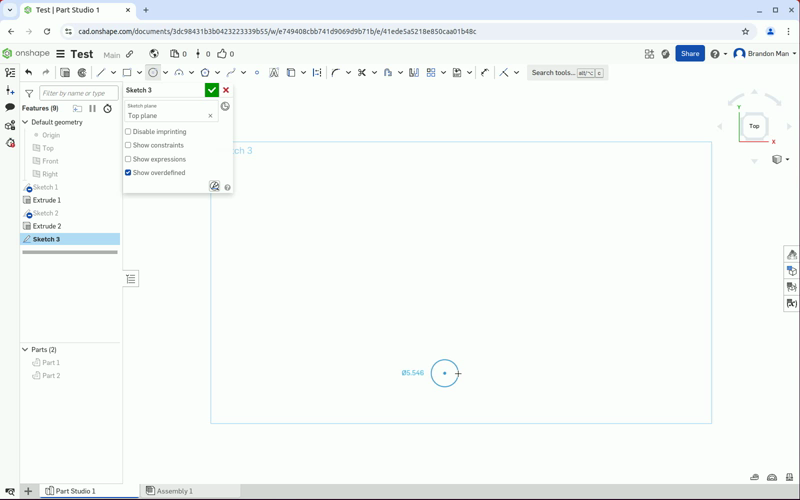
click(458, 373)
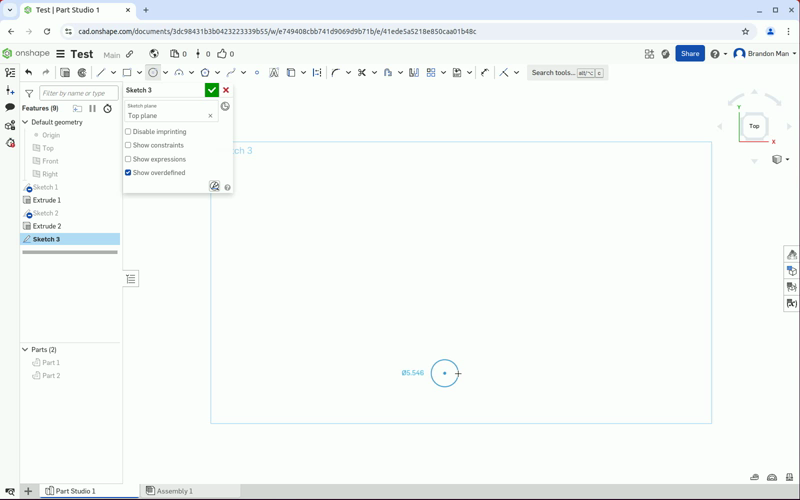
key(esc)
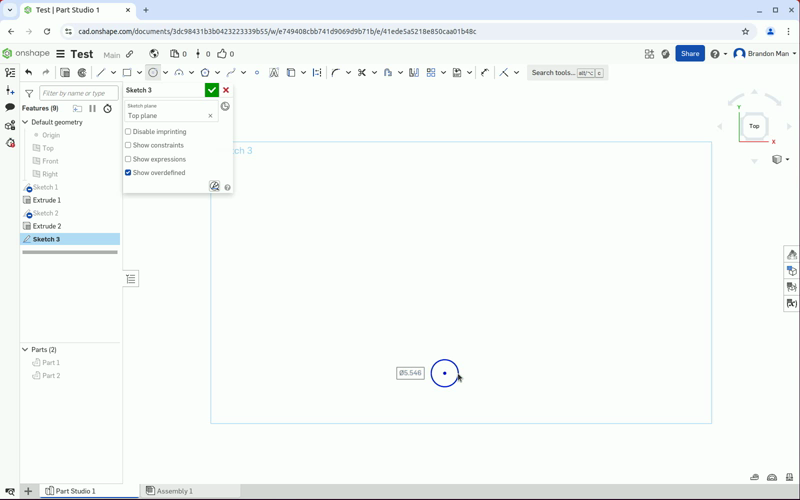
key(c)
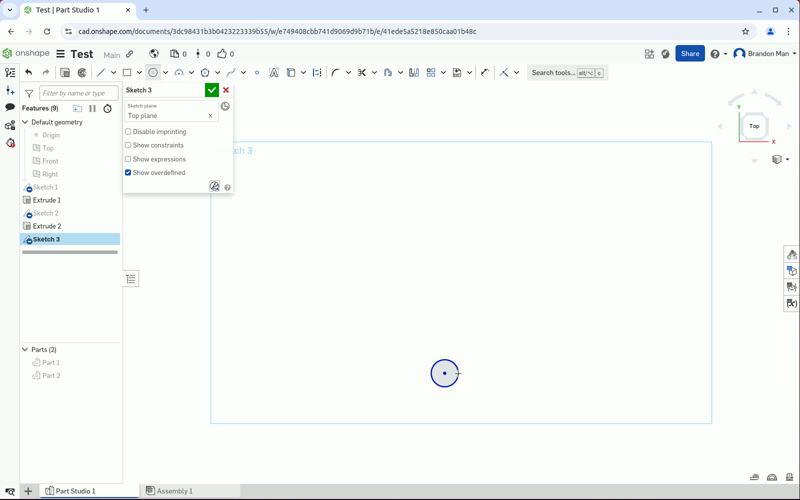
key_down(shift)
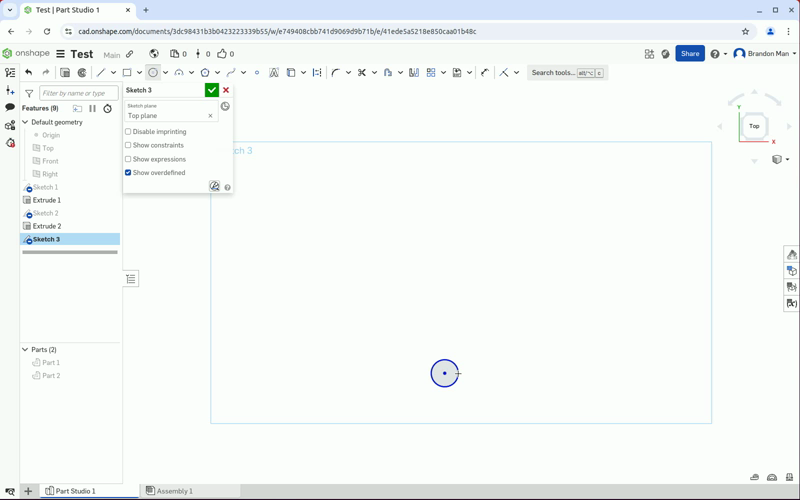
mouse_move(444, 373)
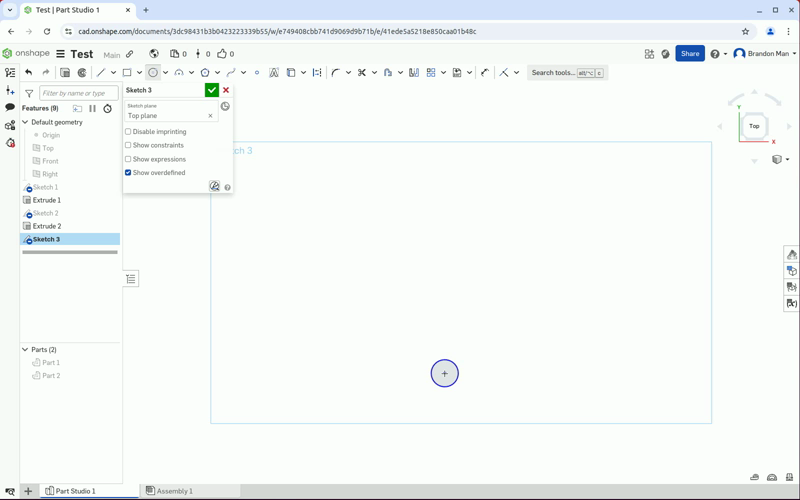
click(444, 373)
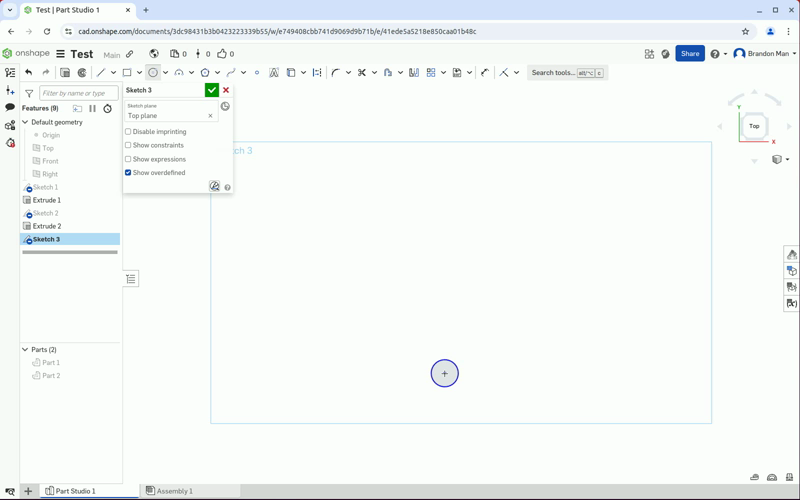
key_up(shift)
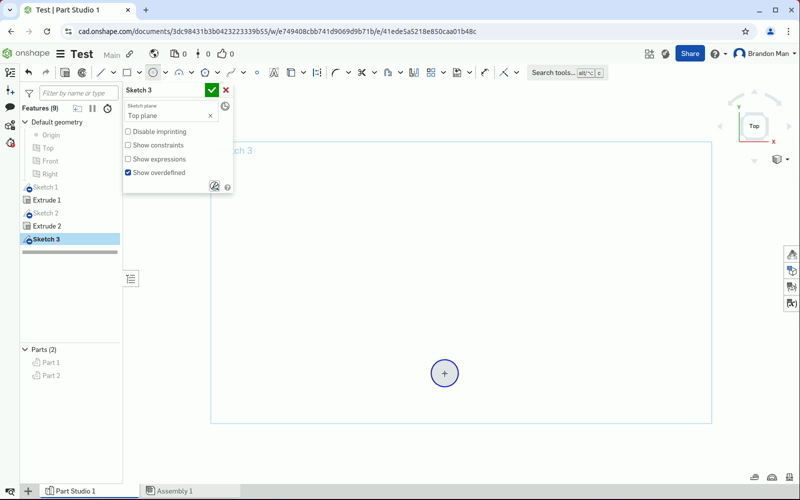
mouse_move(452, 373)
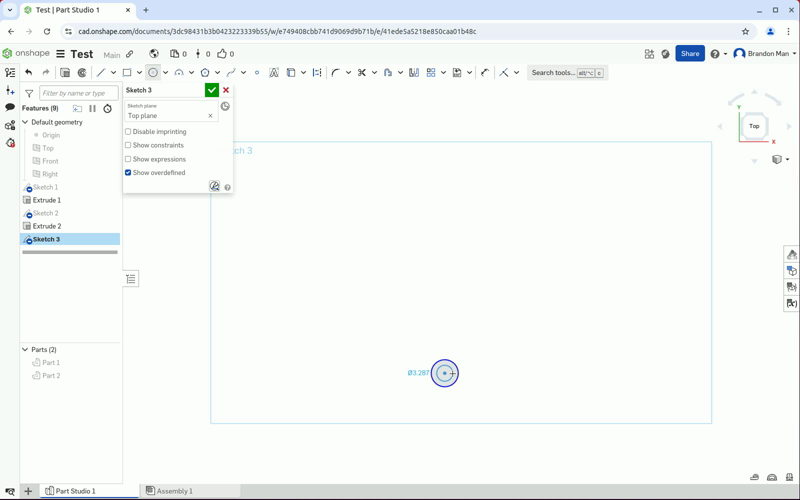
click(452, 373)
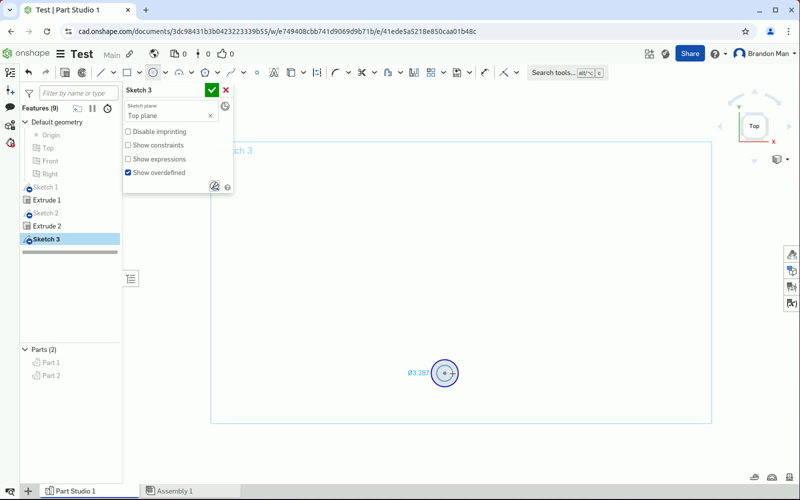
key(esc)
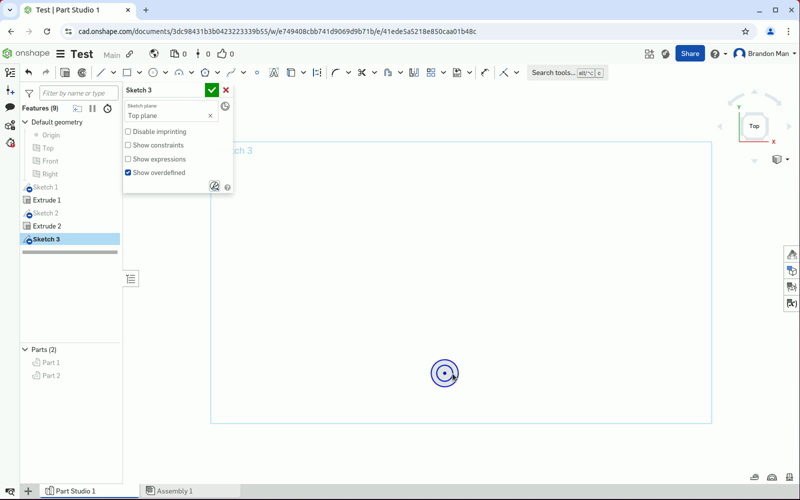
mouse_move(448, 360)
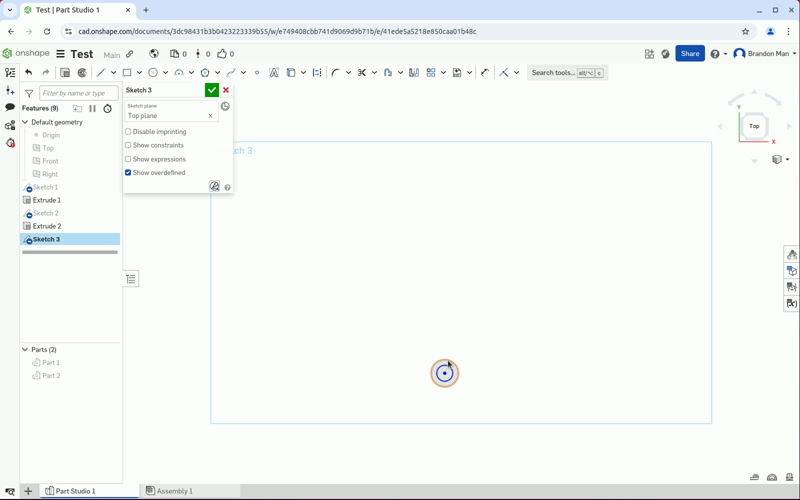
scroll(6)
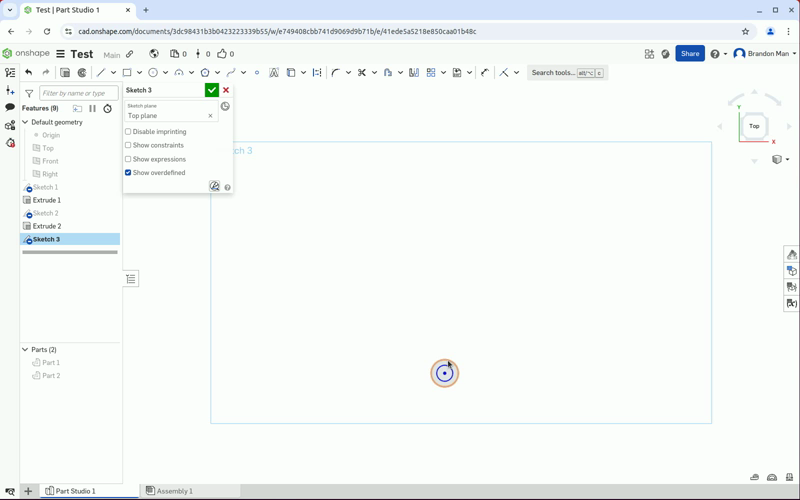
scroll(6)
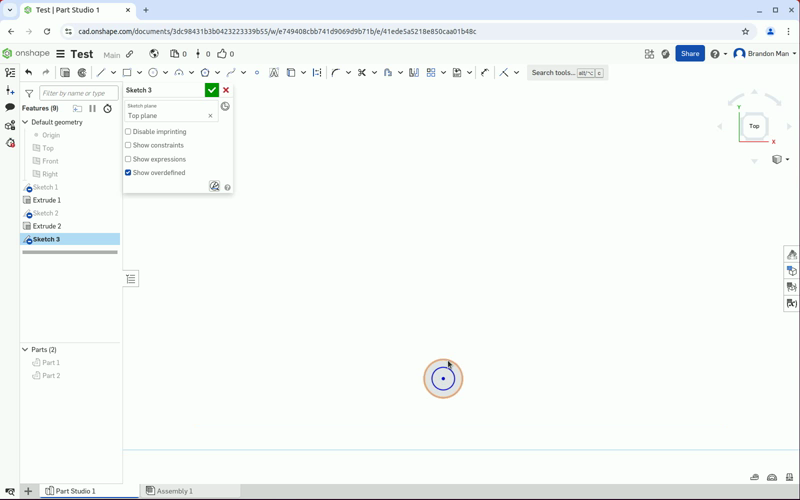
scroll(6)
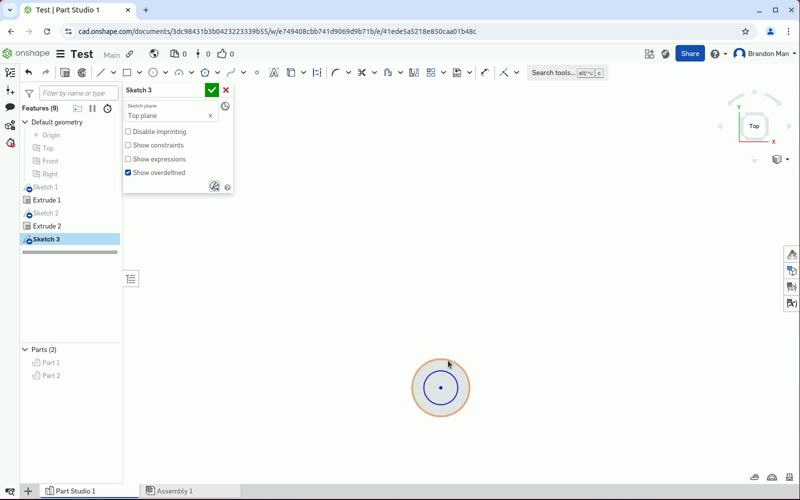
scroll(6)
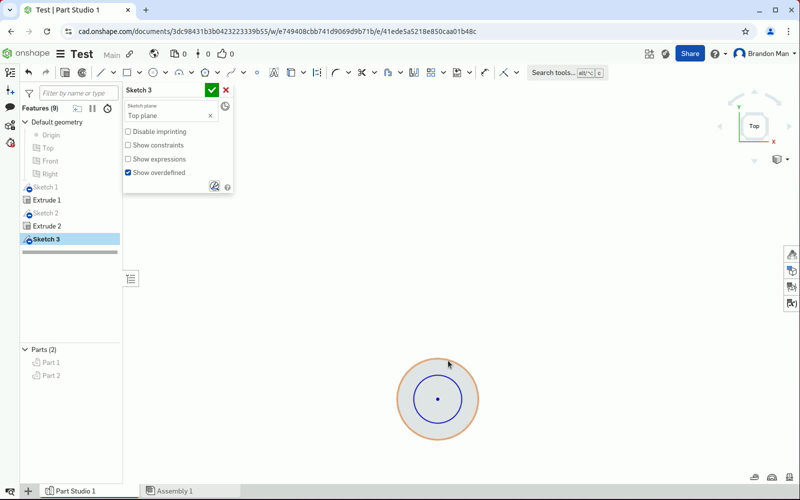
scroll(6)
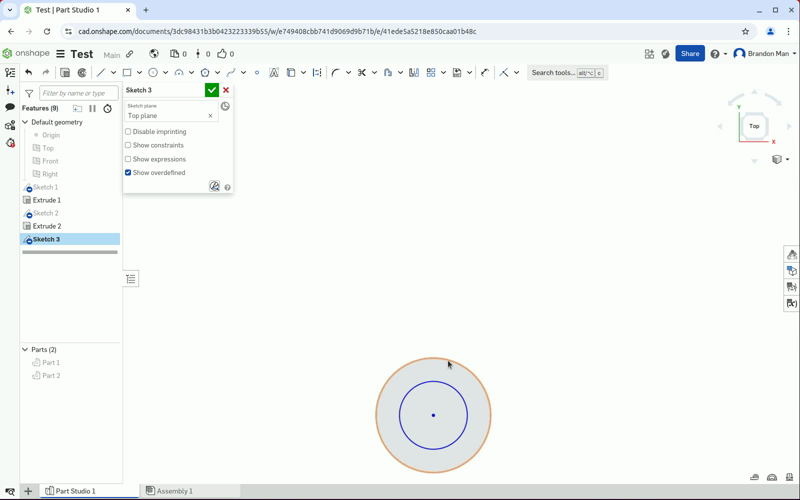
scroll(6)
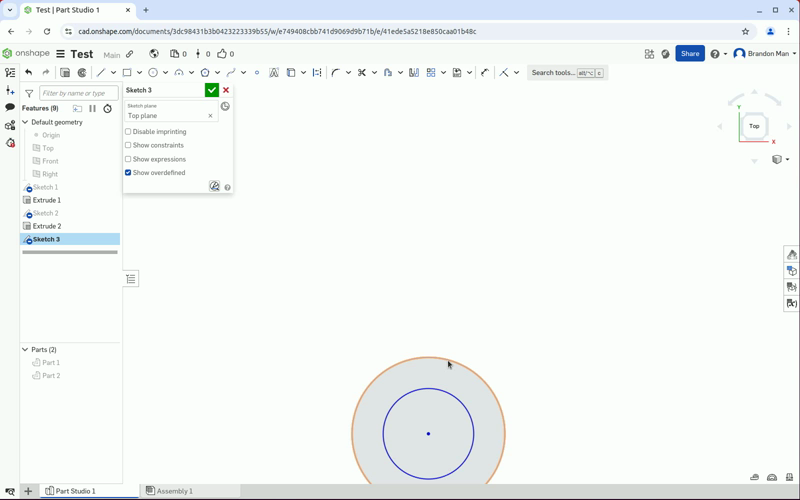
scroll(6)
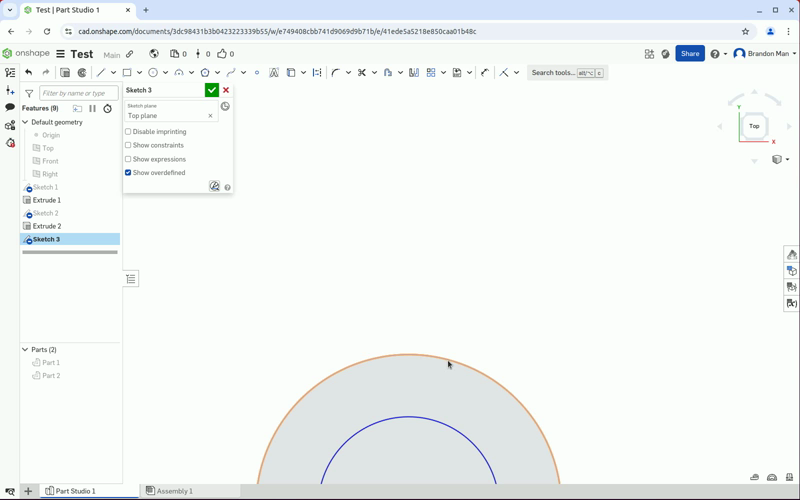
click(448, 360)
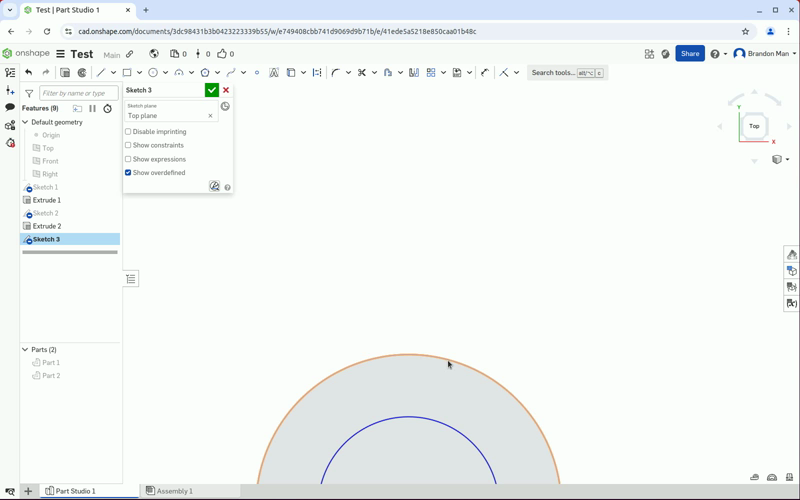
scroll(-6)
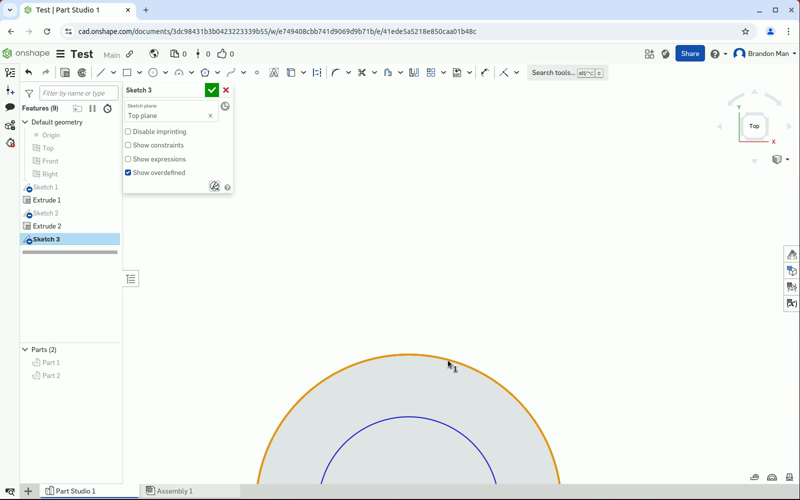
scroll(-6)
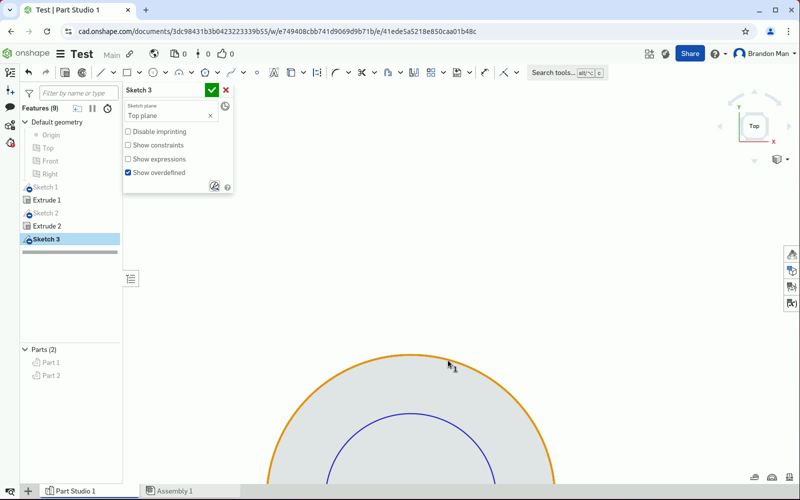
scroll(-6)
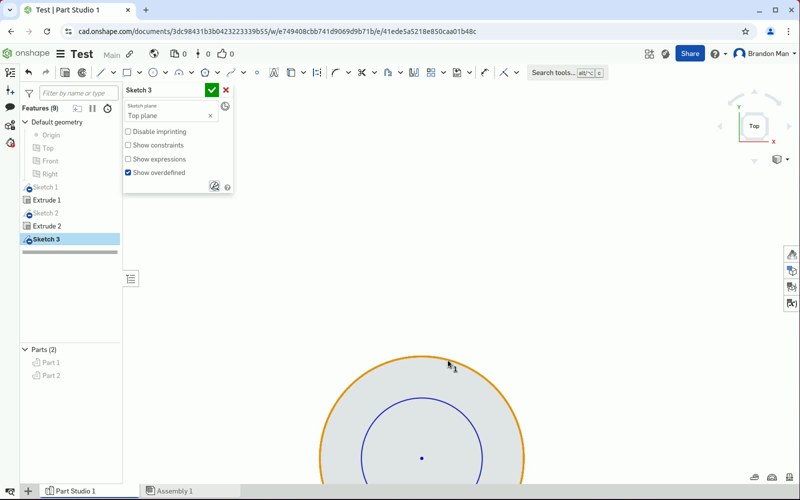
scroll(-6)
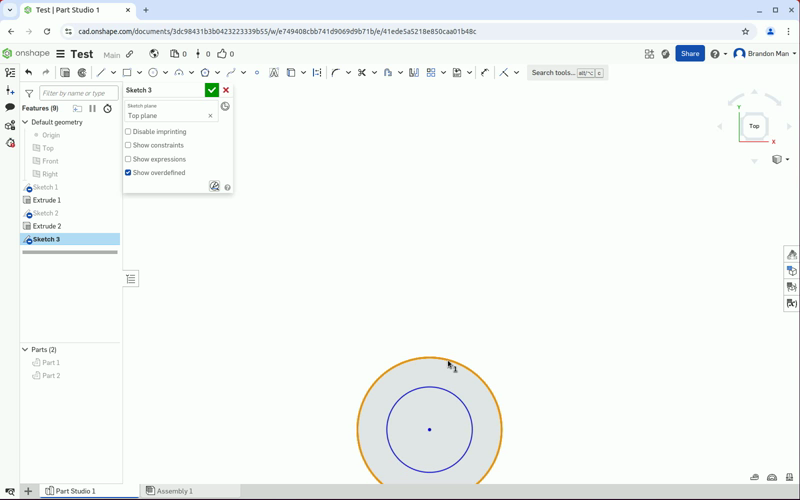
scroll(-6)
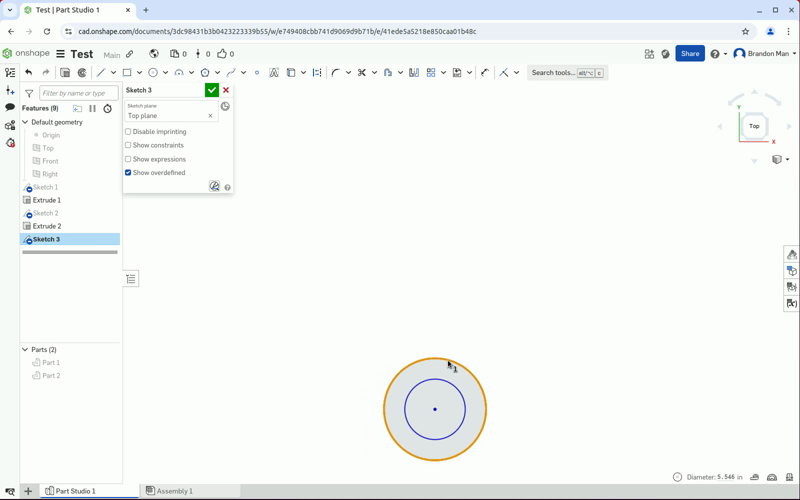
scroll(-6)
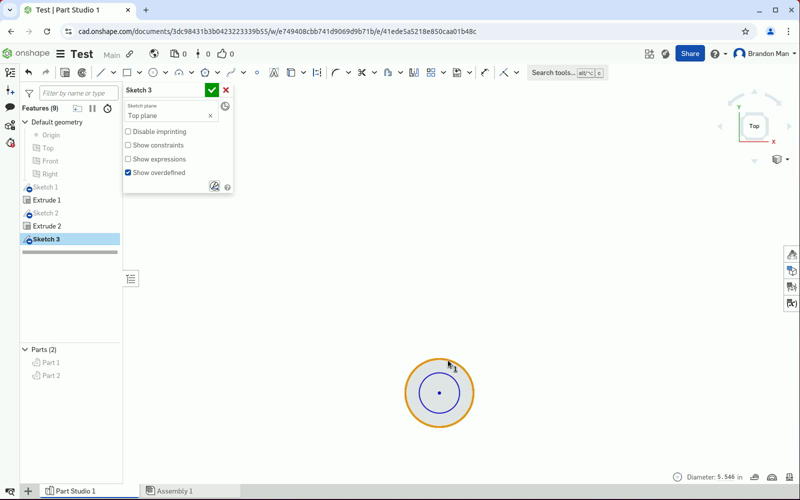
scroll(-6)
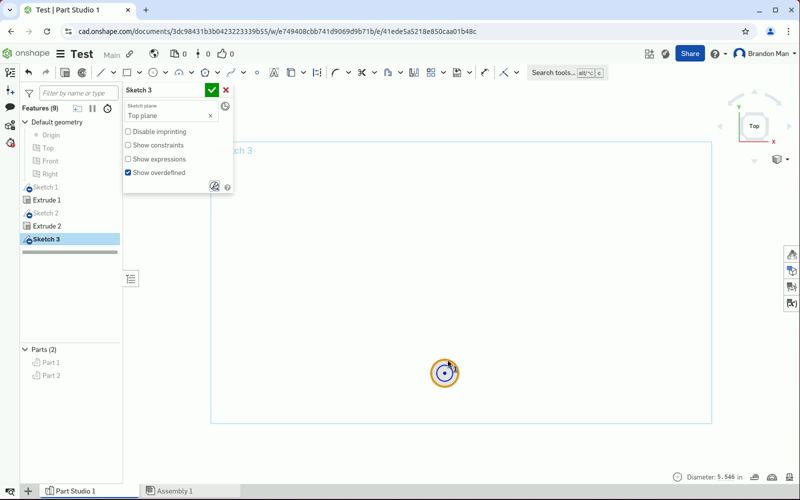
mouse_move(73, 352)
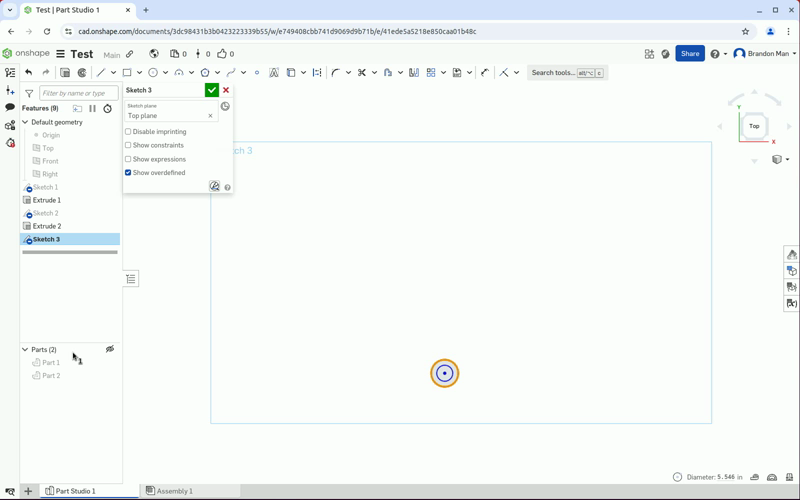
key(shift+y)
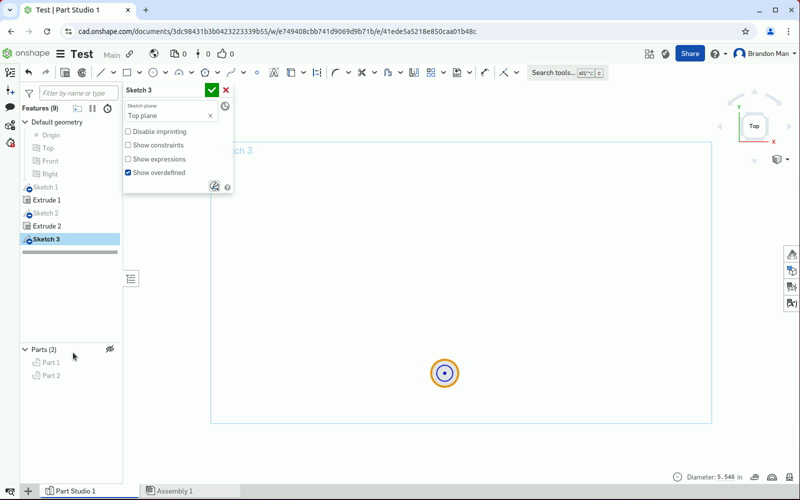
key(shift+e)
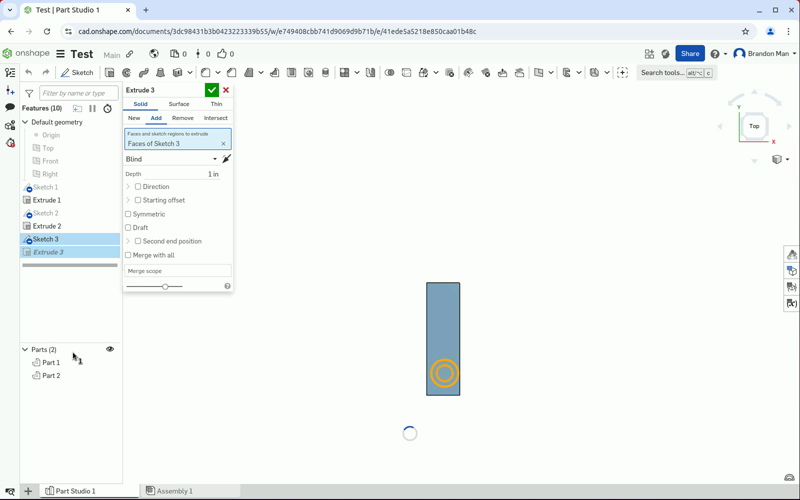
mouse_move(143, 106)
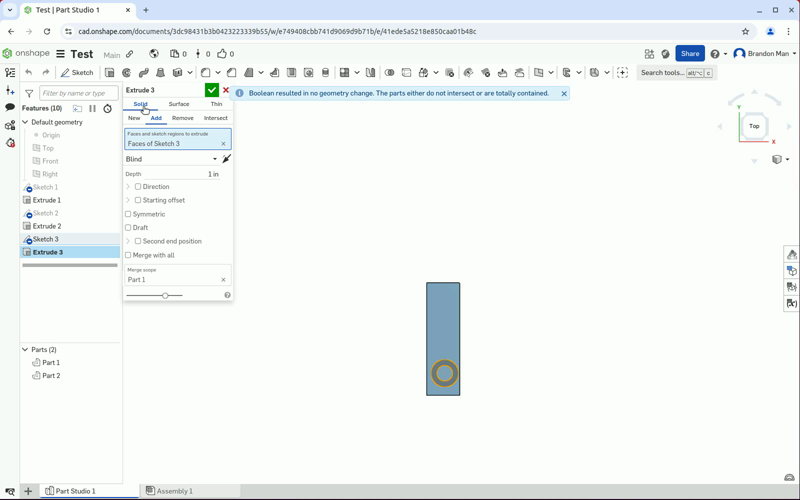
click(143, 106)
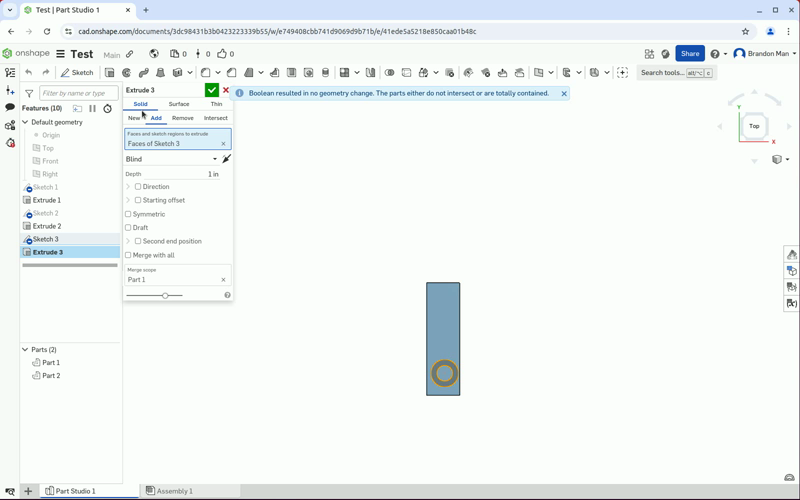
mouse_move(137, 120)
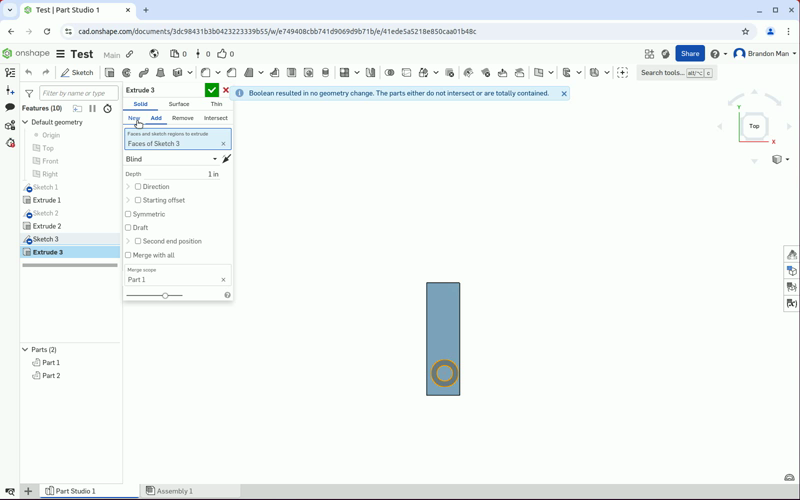
click(137, 120)
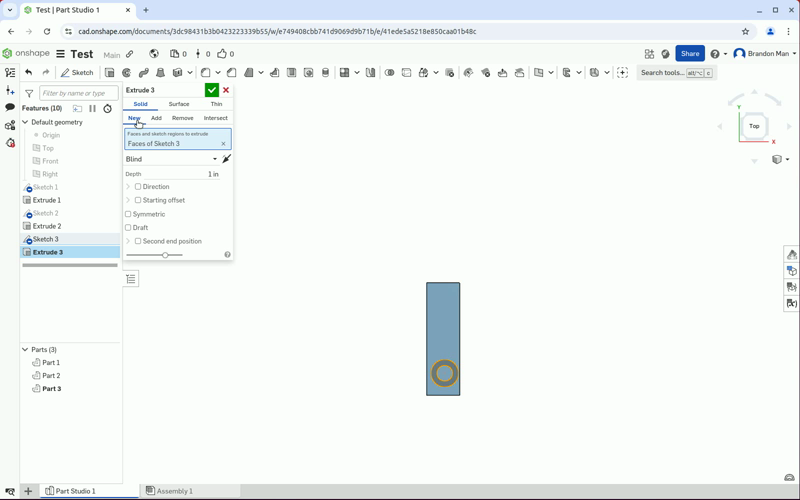
key(tab, 4)
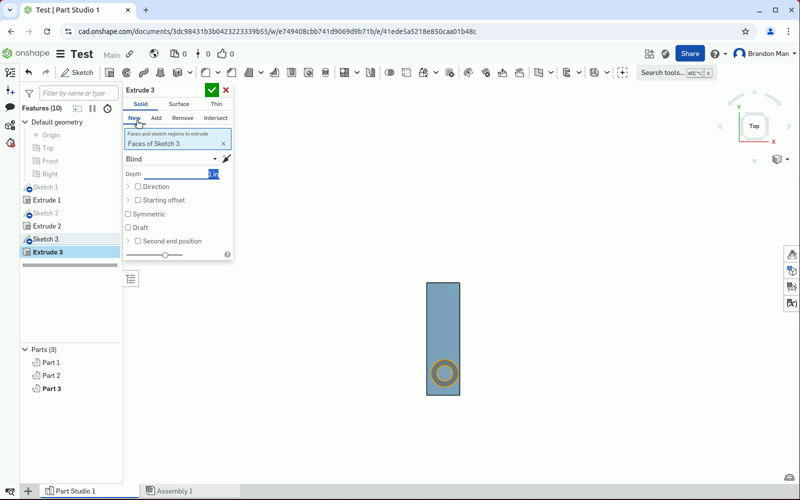
text(5.777)
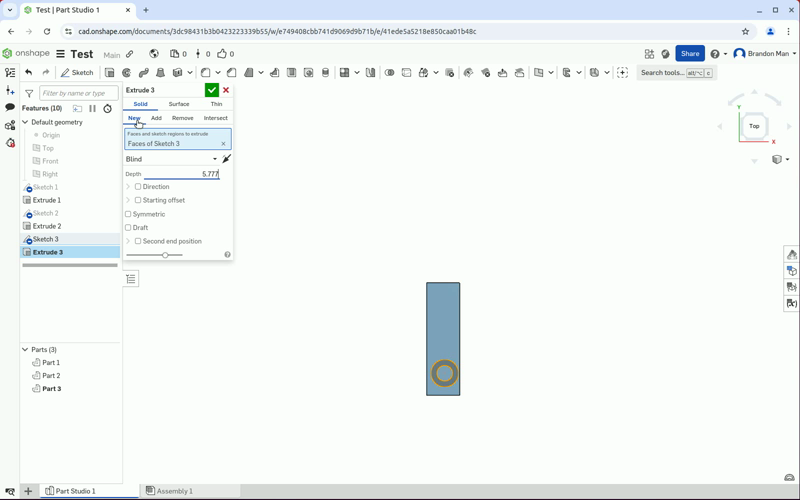
key(enter)
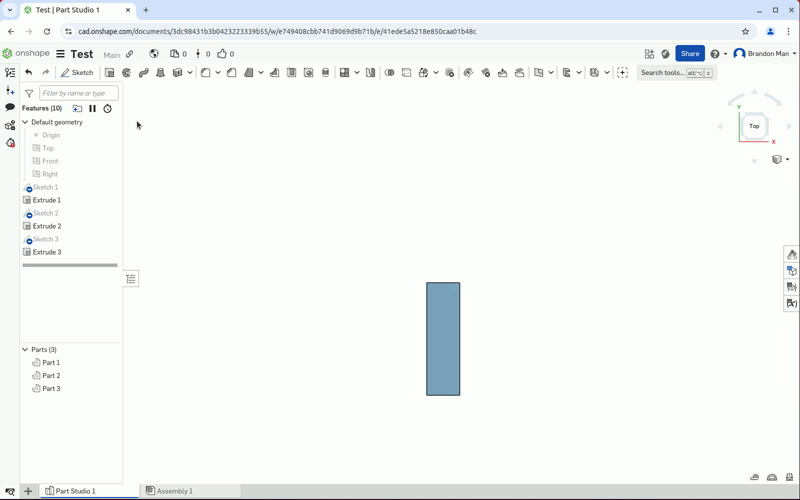
key(shift+h)
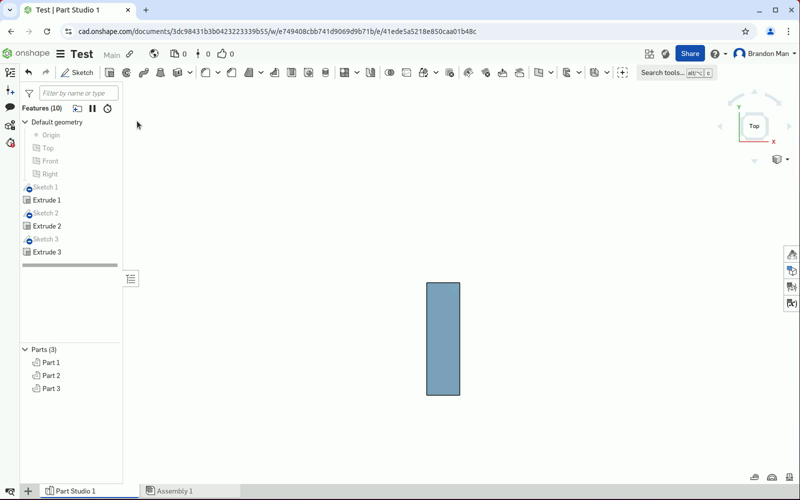
key(shift+h)
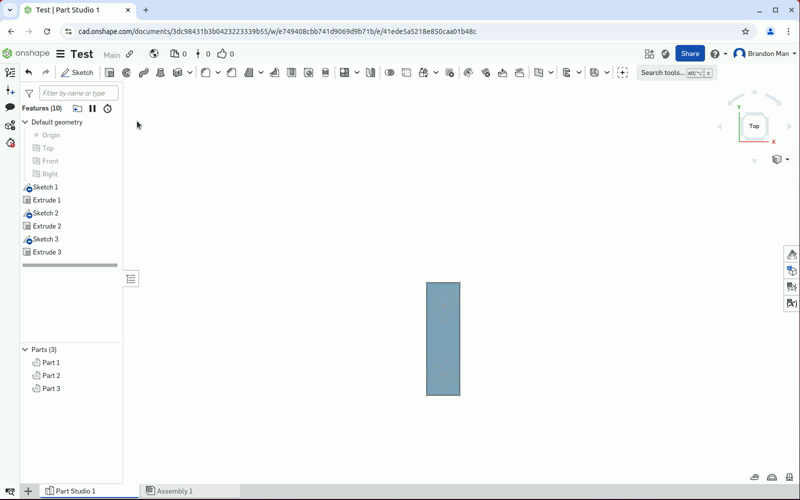
key(shift+7)
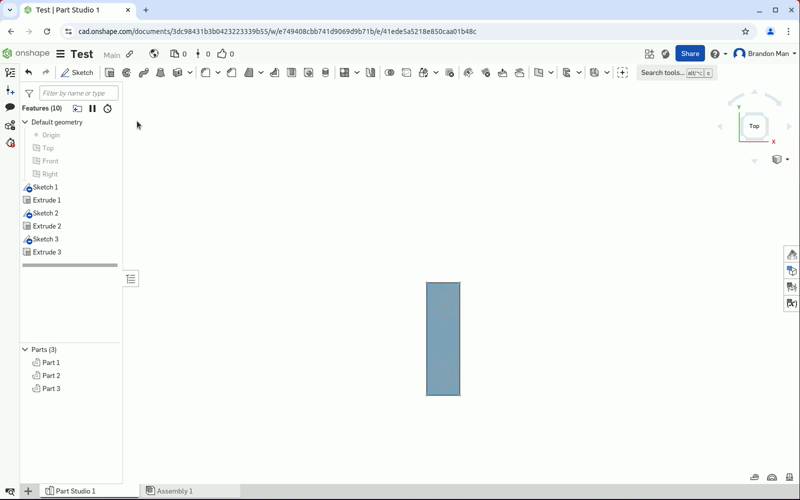
key(up, 3)
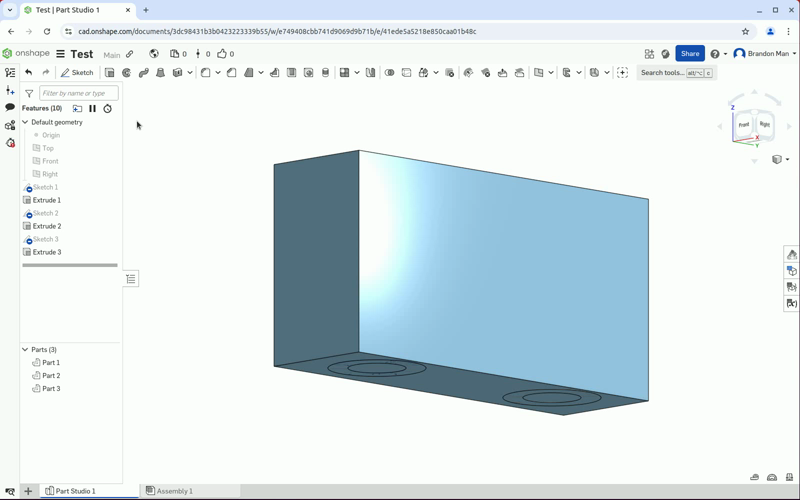
key(left, 3)
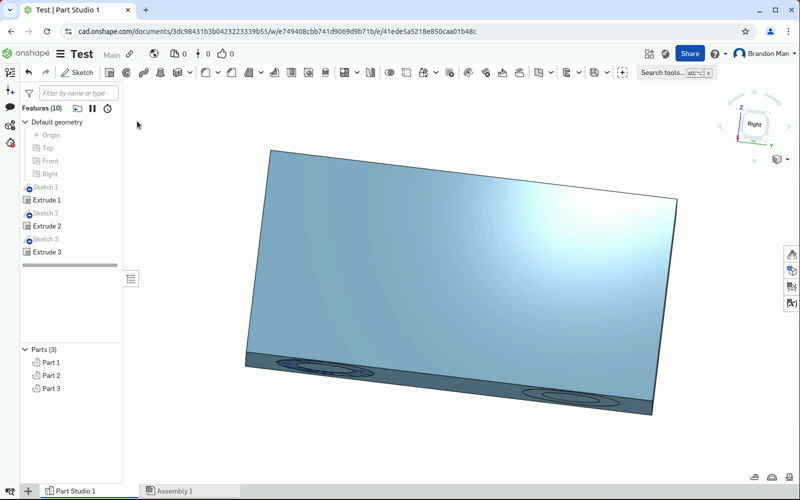
key(right, 3)
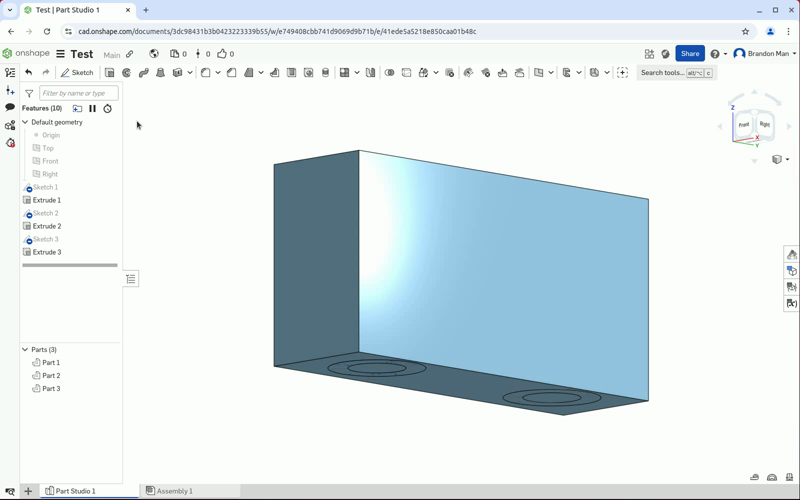
key(down, 3)
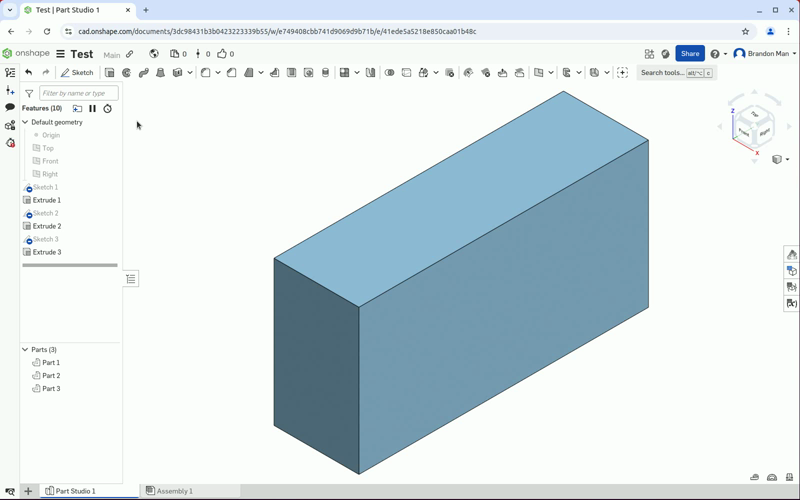
mouse_move(73, 189)
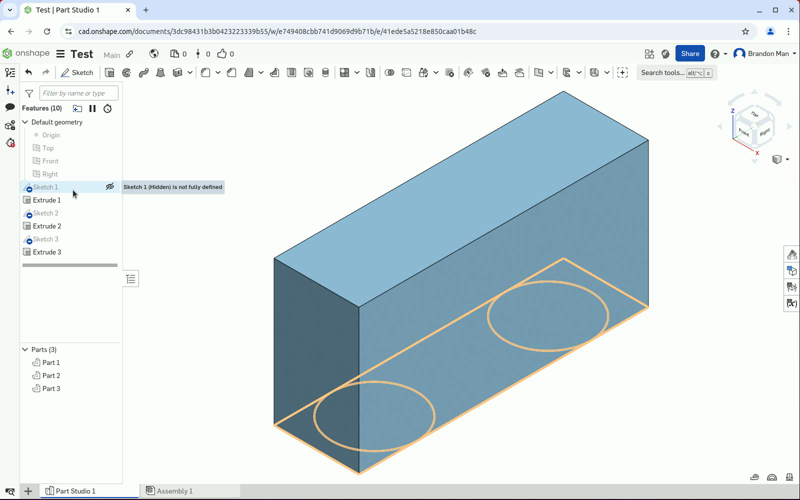
click(73, 189)